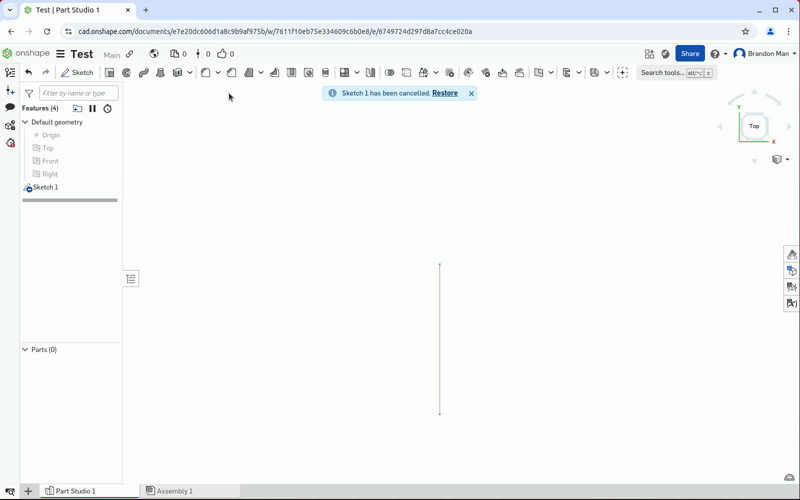
key(shift+h)
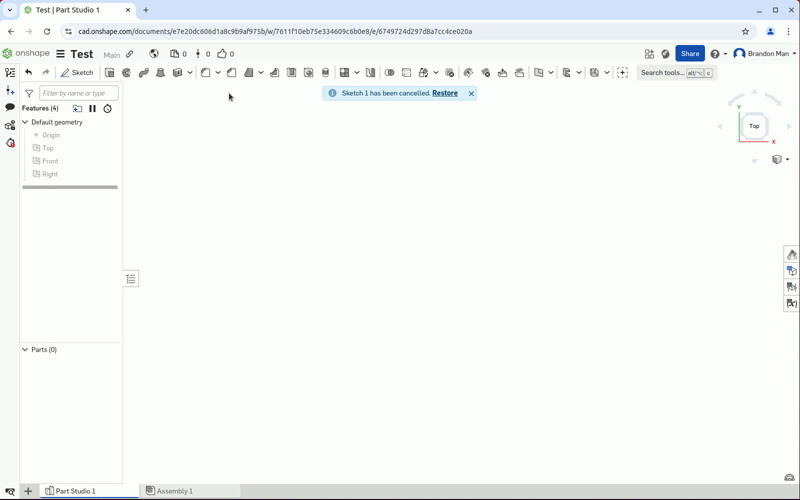
key(shift+s)
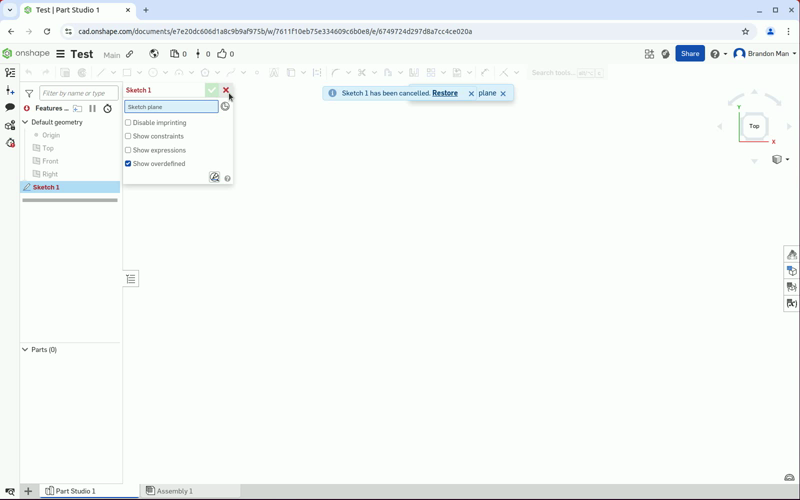
mouse_move(73, 150)
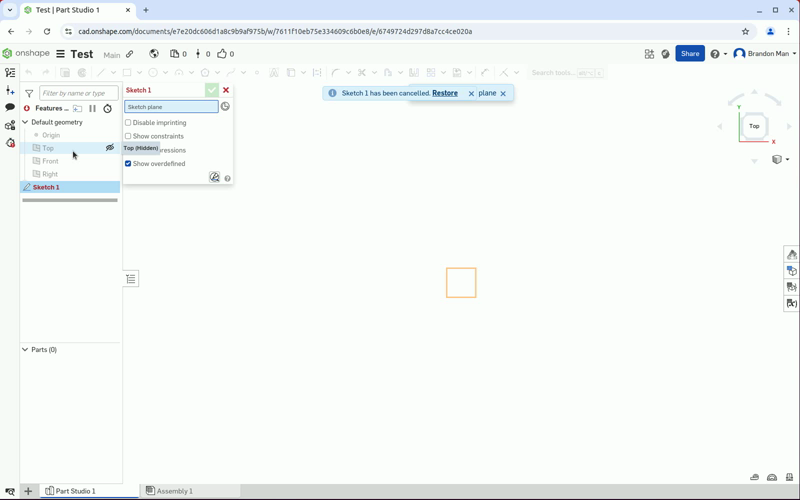
click(73, 150)
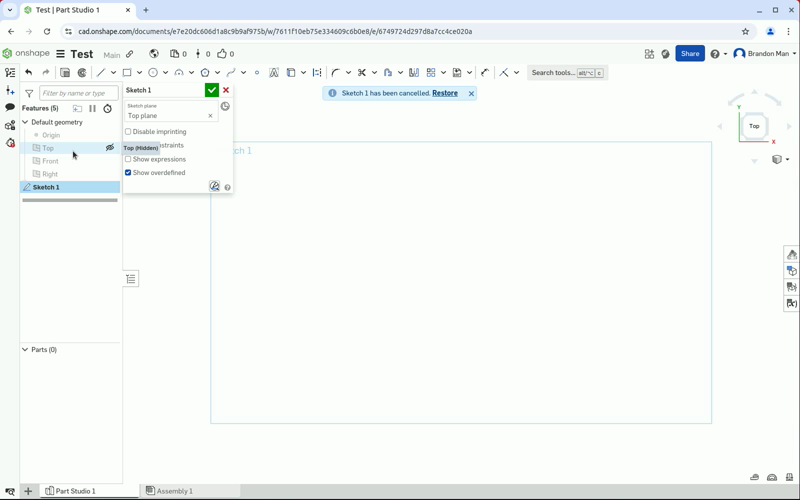
mouse_move(73, 352)
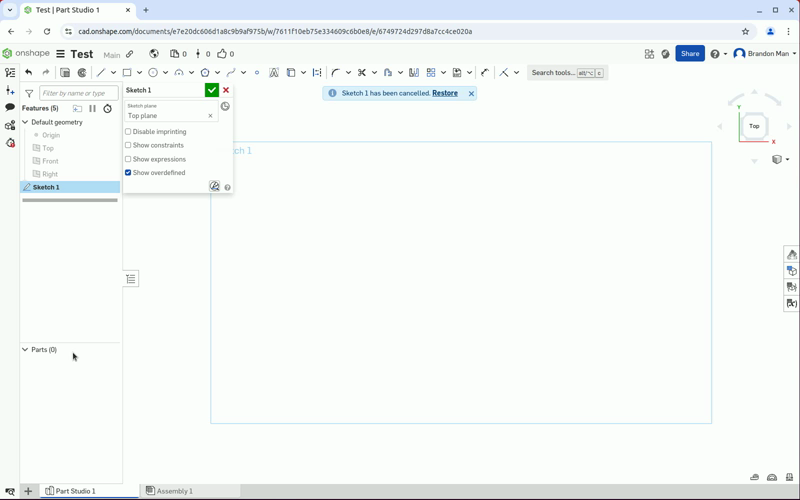
key(y)
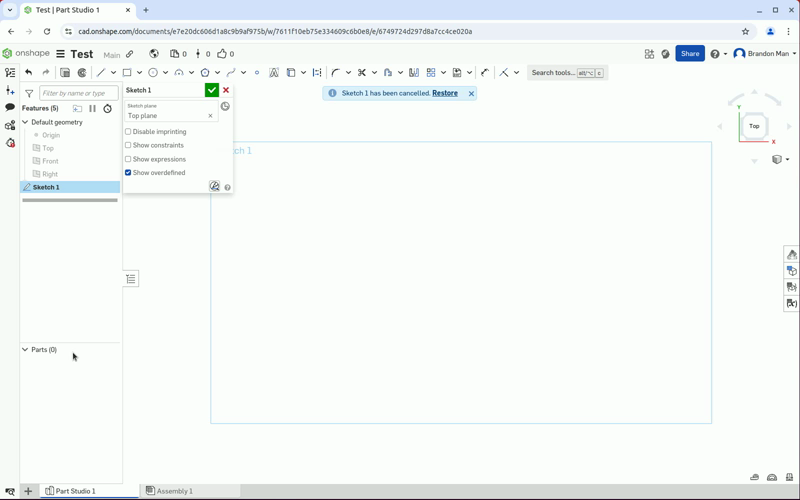
key(l)
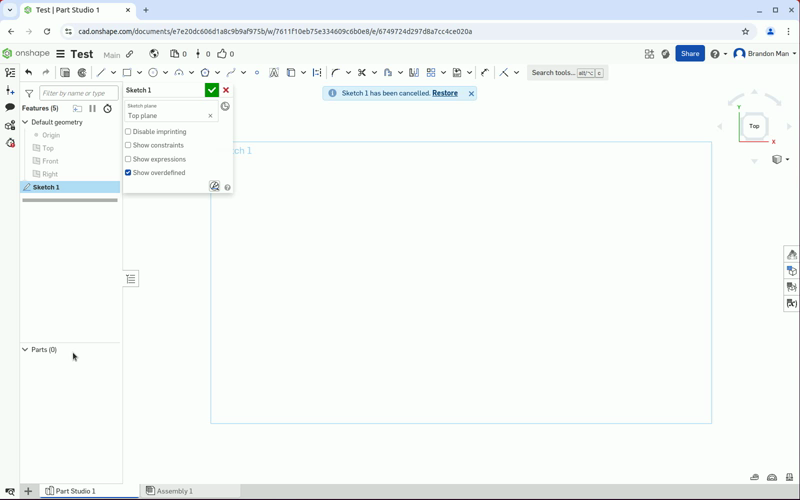
key_down(shift)
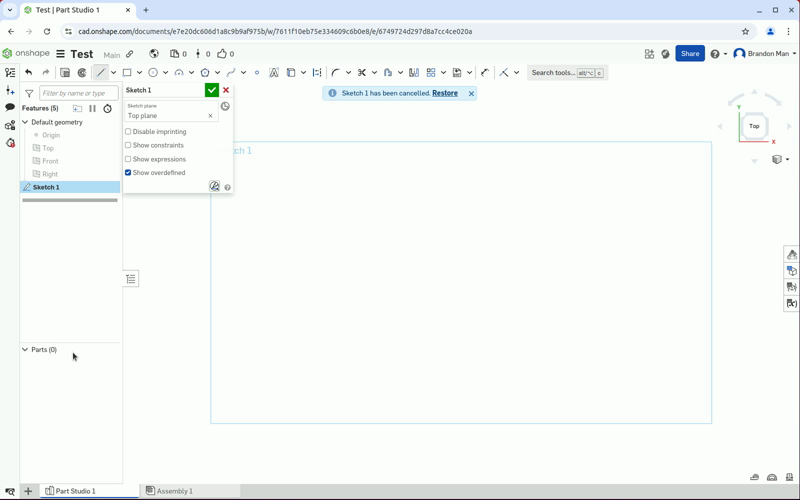
mouse_move(460, 325)
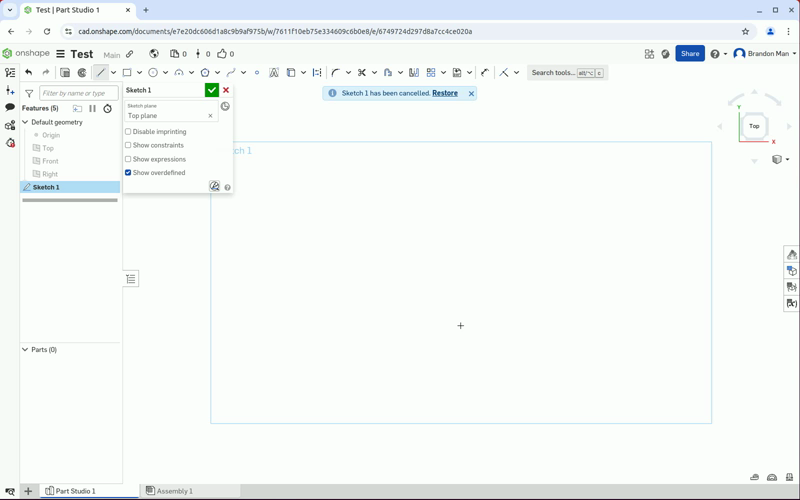
click(460, 325)
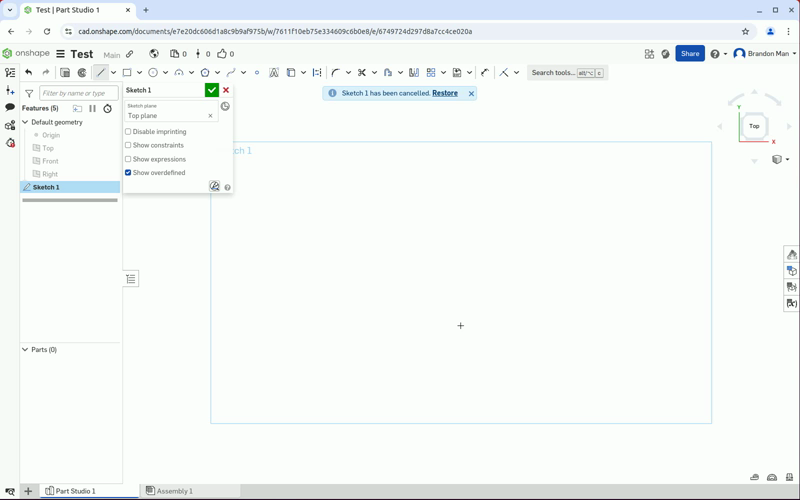
key_up(shift)
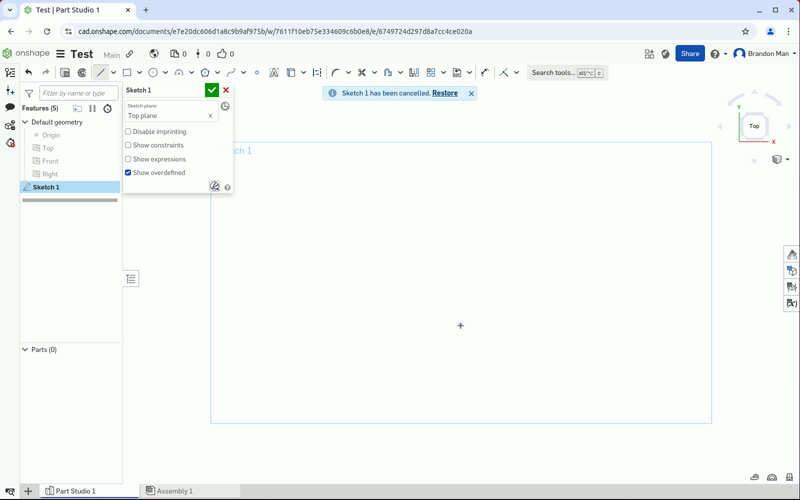
key_down(shift)
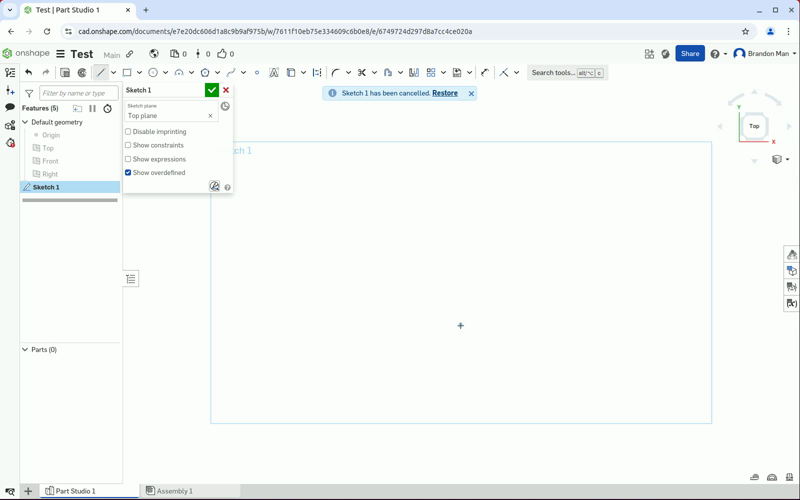
mouse_move(490, 325)
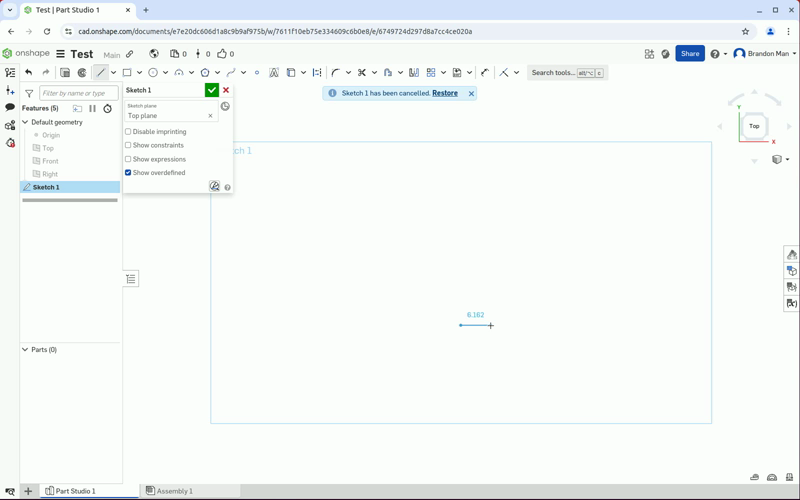
mouse_move(503, 325)
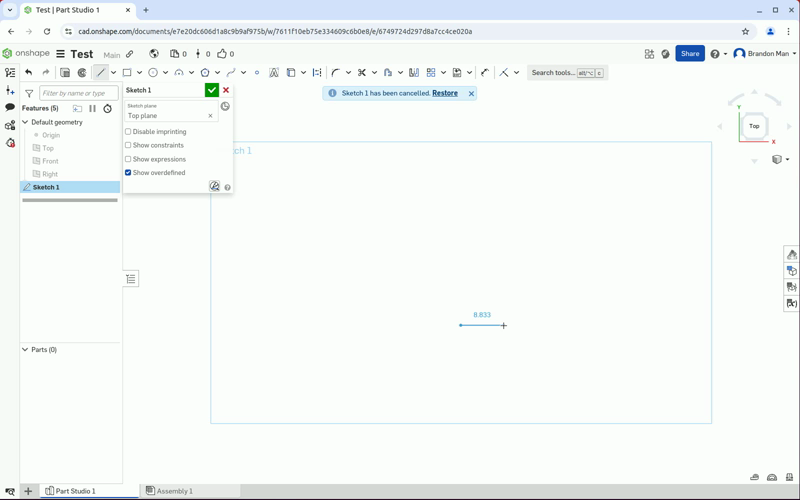
click(503, 325)
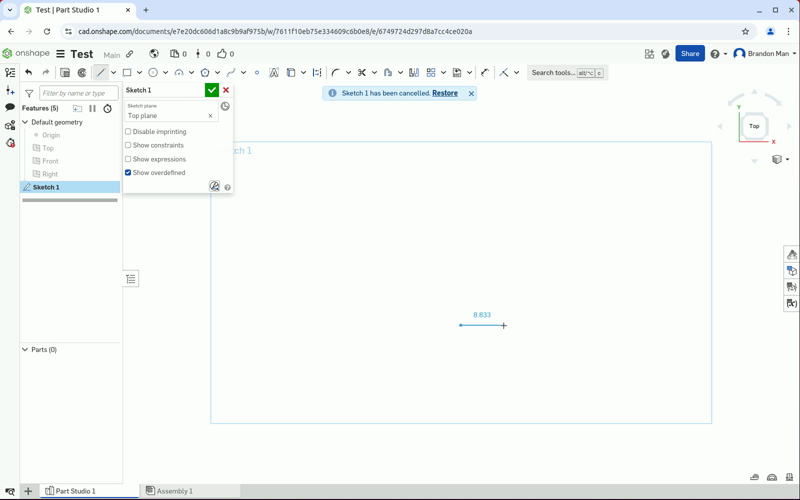
key_up(shift)
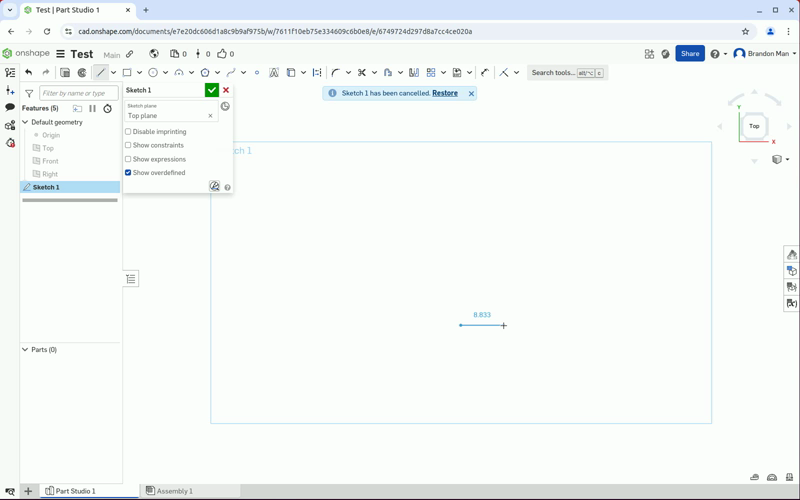
key_down(shift)
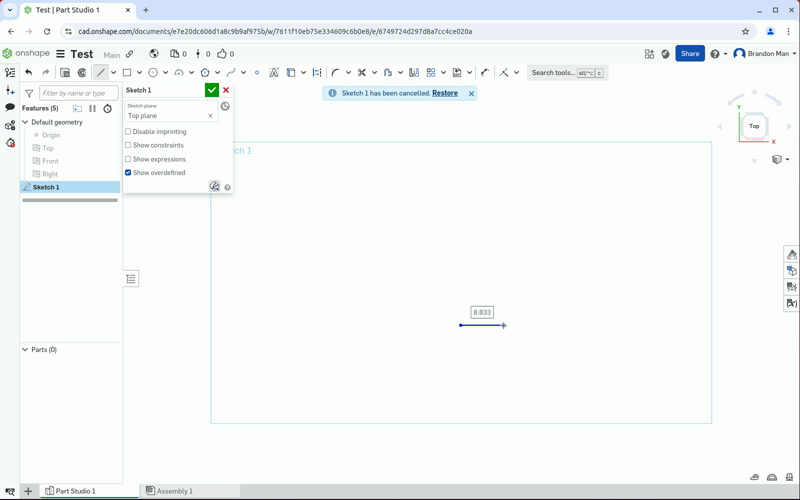
mouse_move(533, 325)
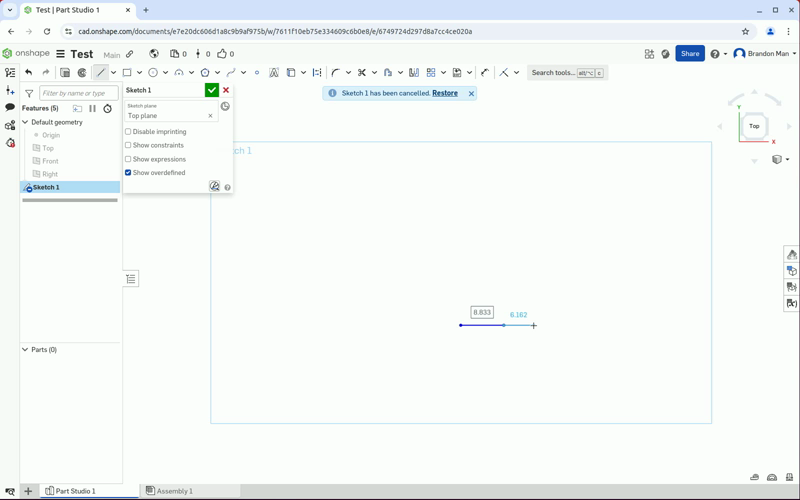
mouse_move(503, 282)
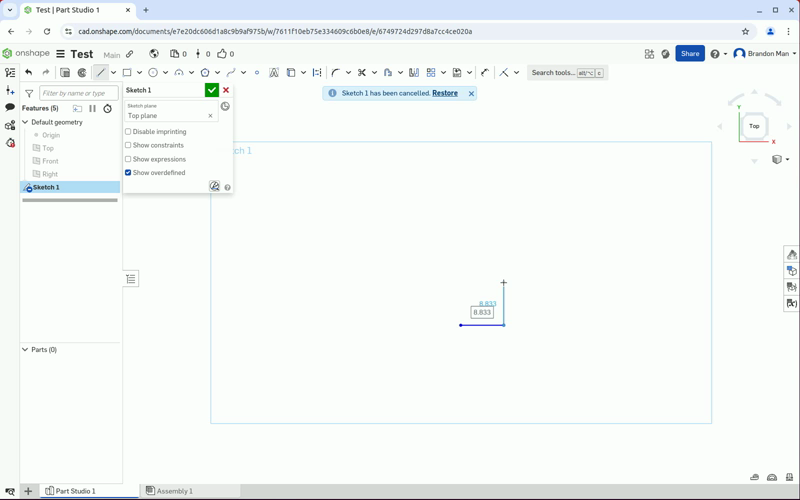
click(503, 282)
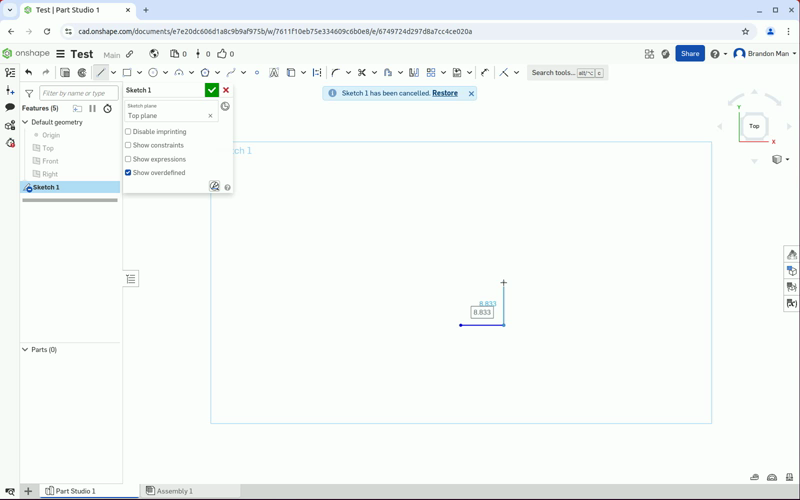
key_up(shift)
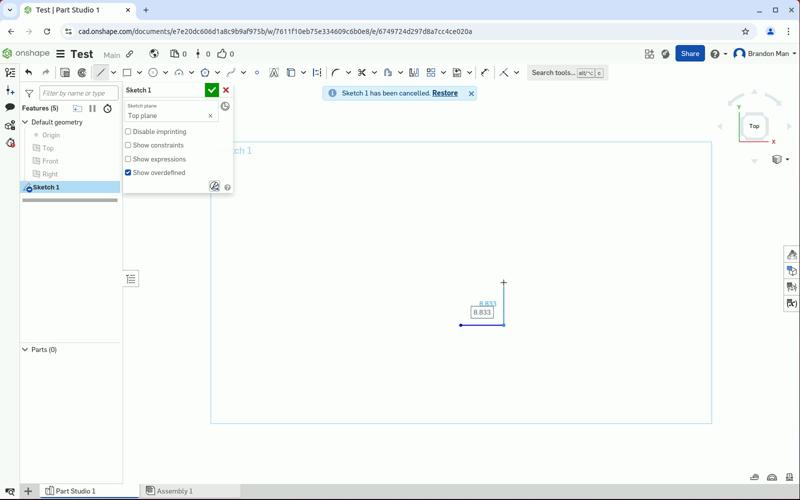
key_down(shift)
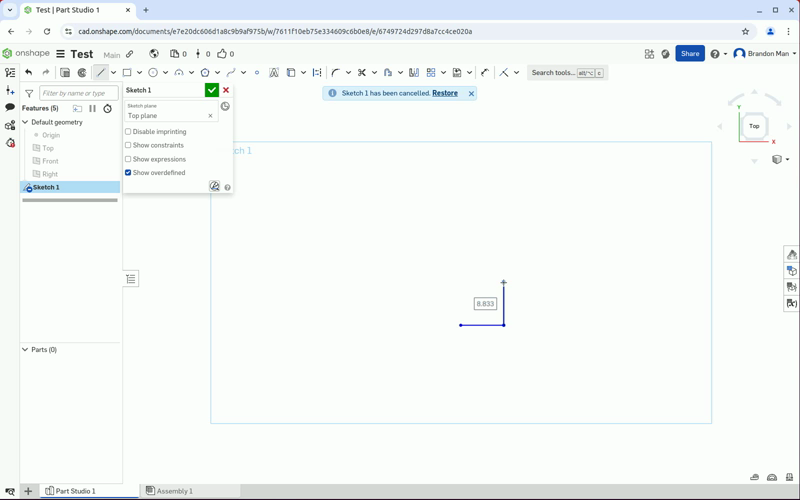
mouse_move(533, 282)
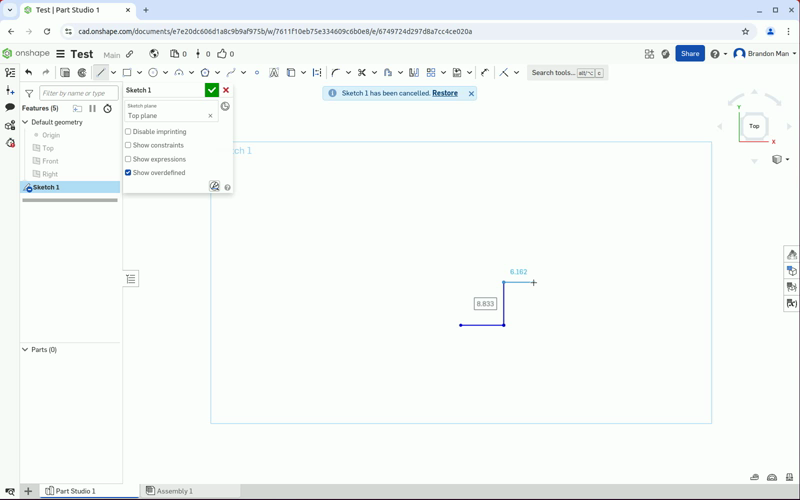
mouse_move(460, 282)
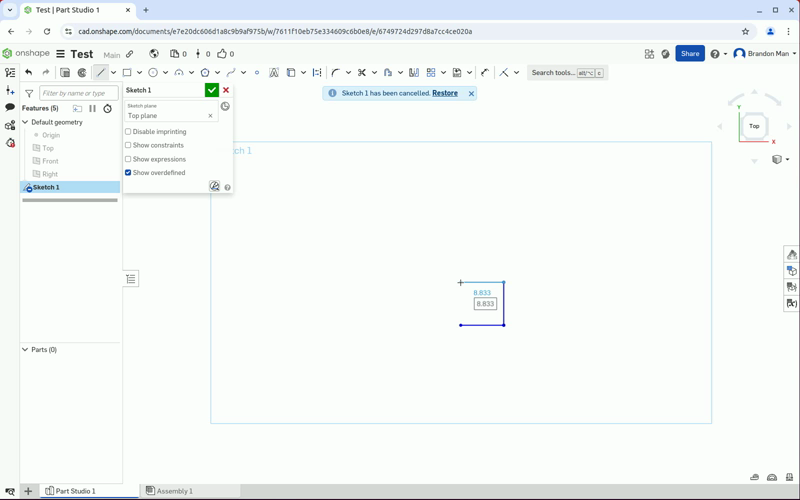
click(460, 282)
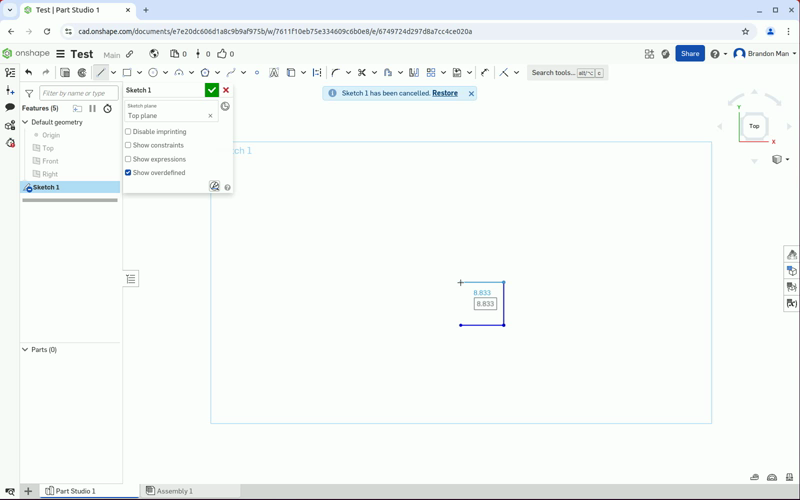
key_up(shift)
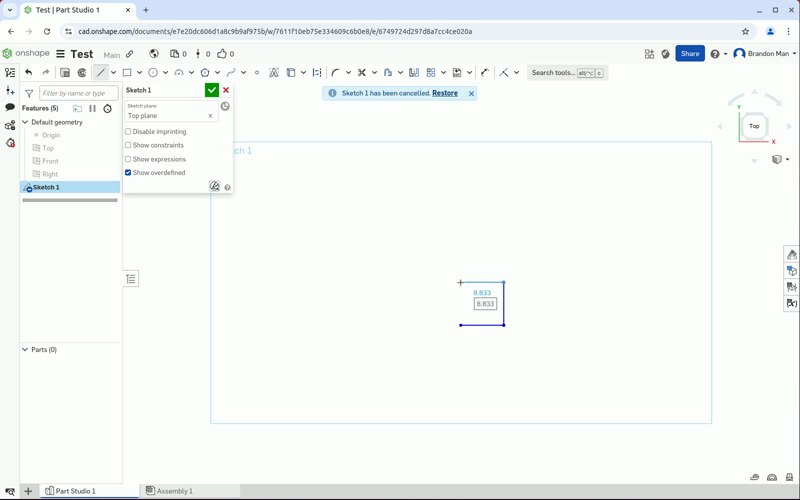
mouse_move(490, 282)
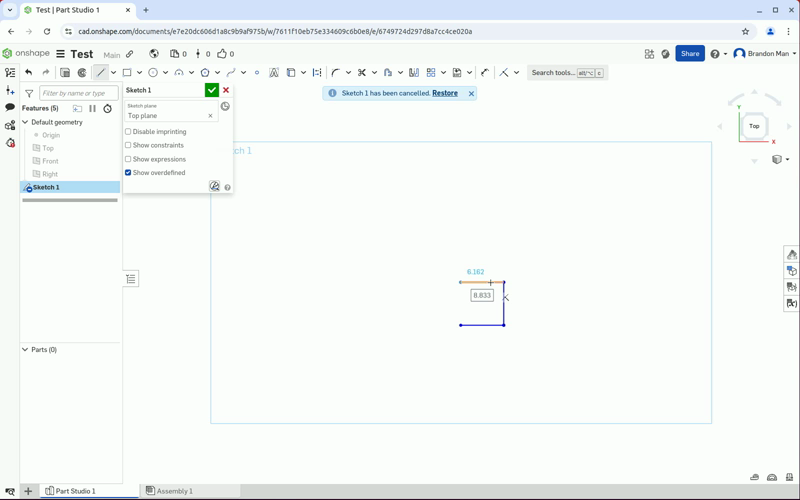
key_down(shift)
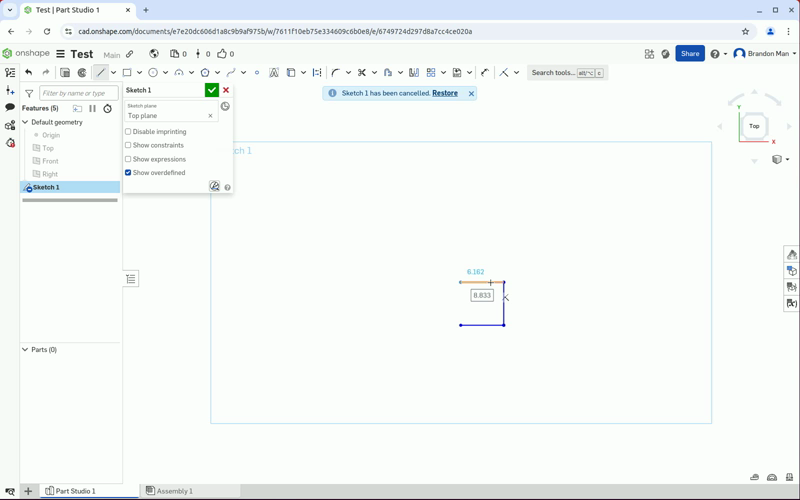
mouse_move(460, 325)
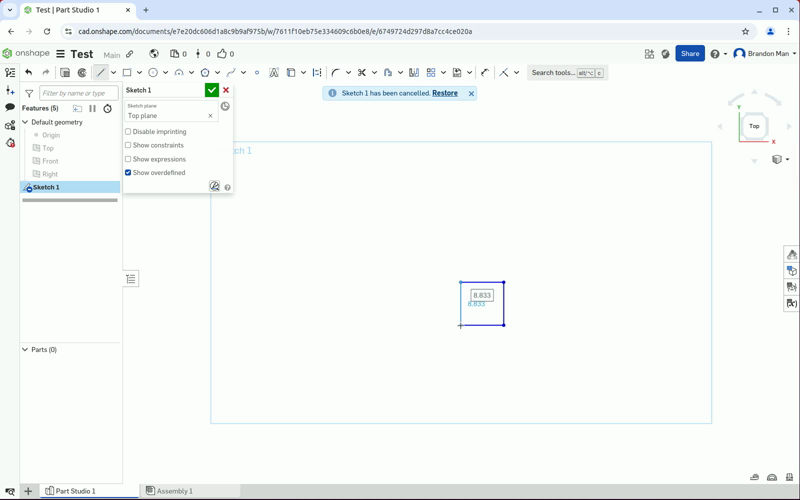
key_up(shift)
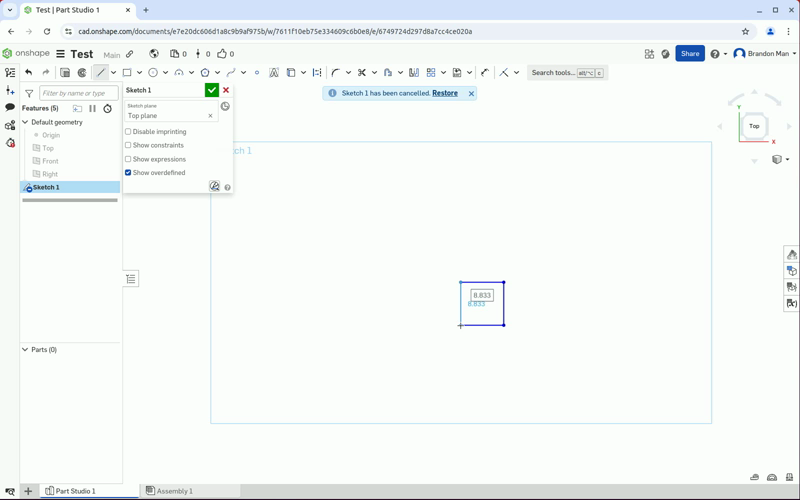
click(460, 325)
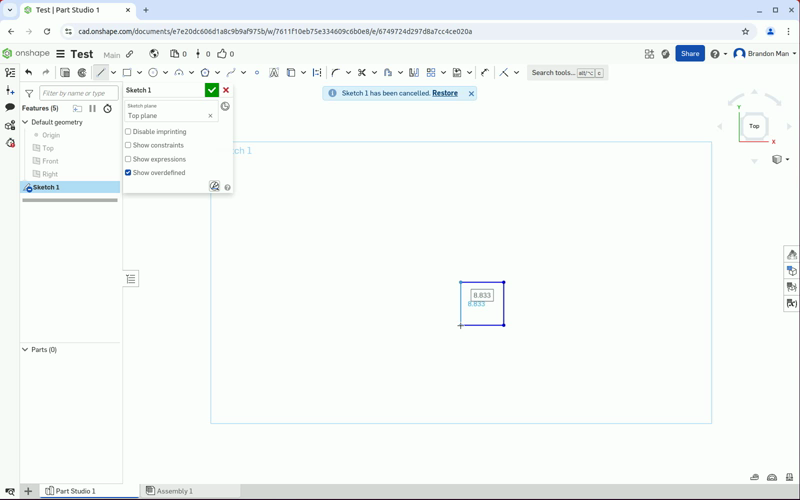
key(esc)
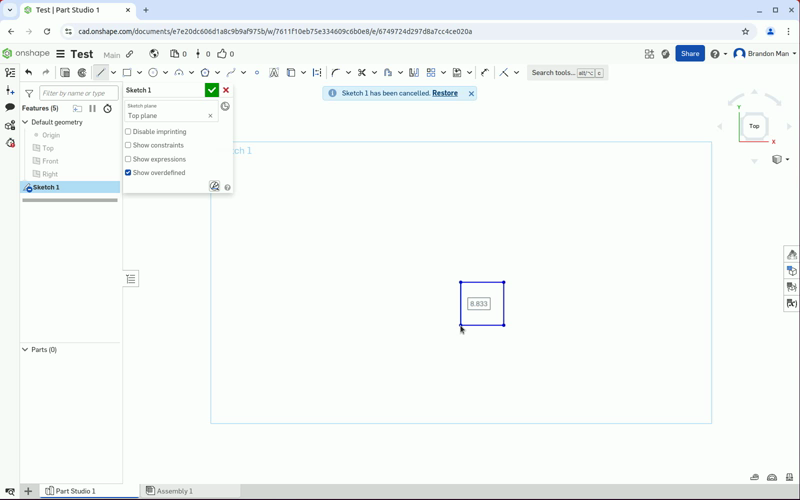
mouse_move(462, 308)
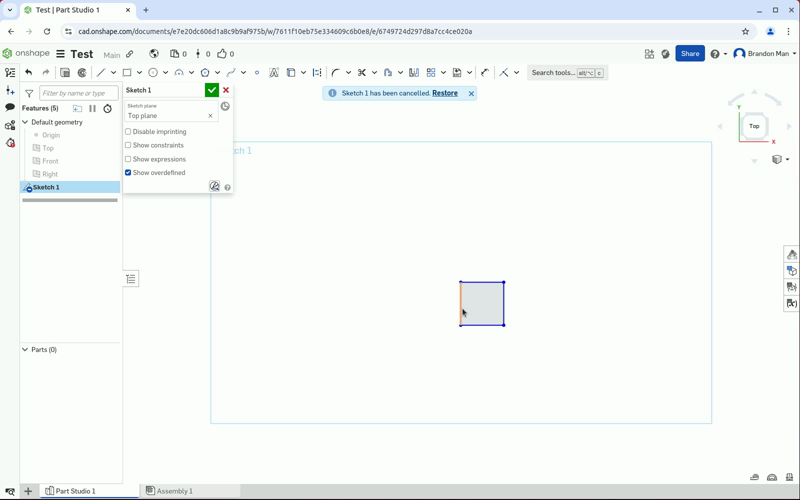
click(462, 308)
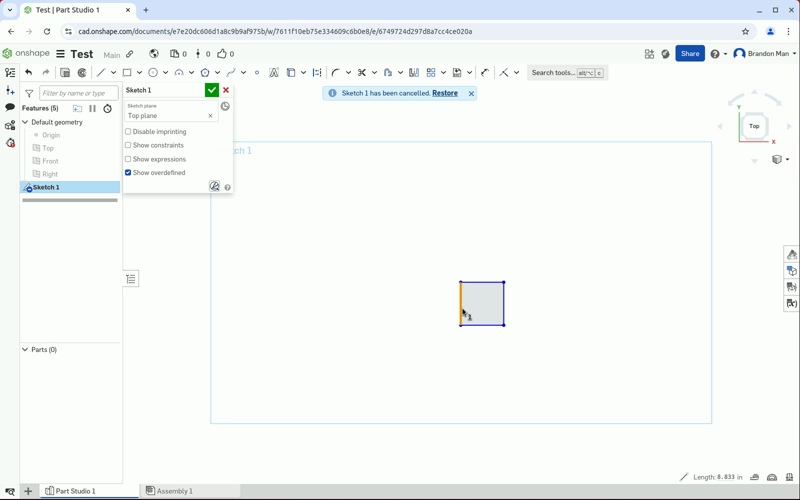
mouse_move(73, 352)
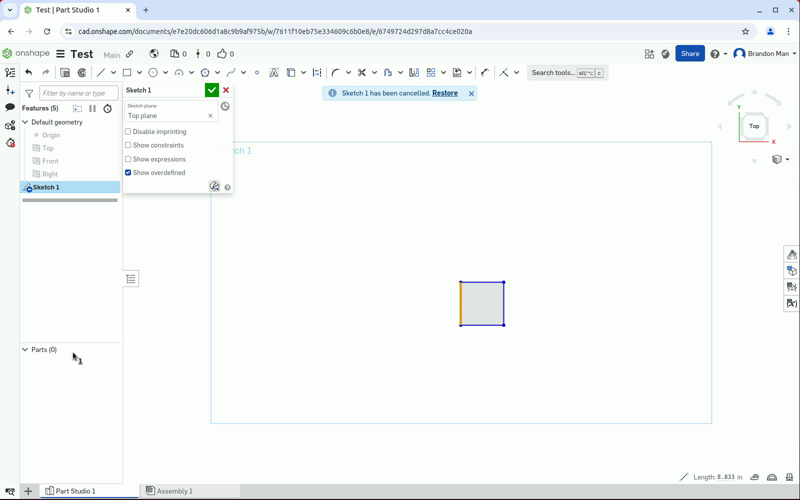
key(shift+y)
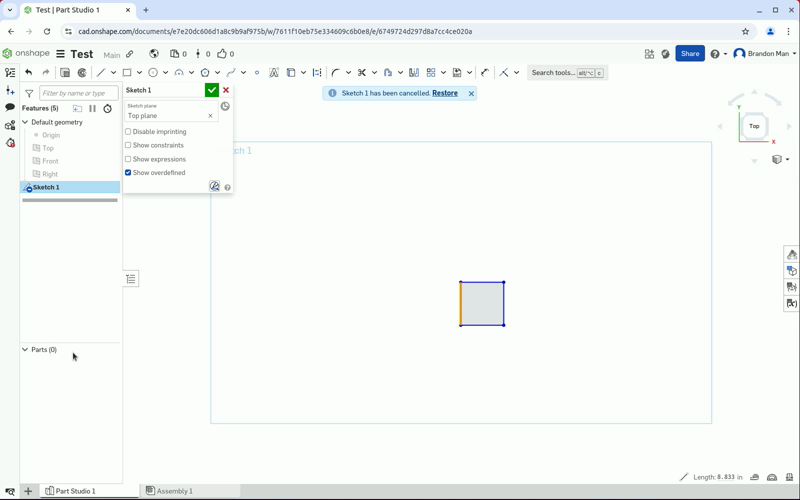
key(shift+e)
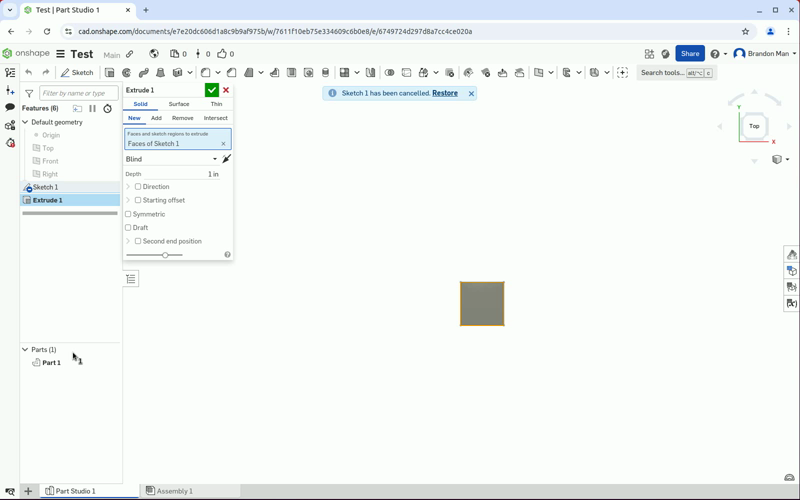
mouse_move(143, 106)
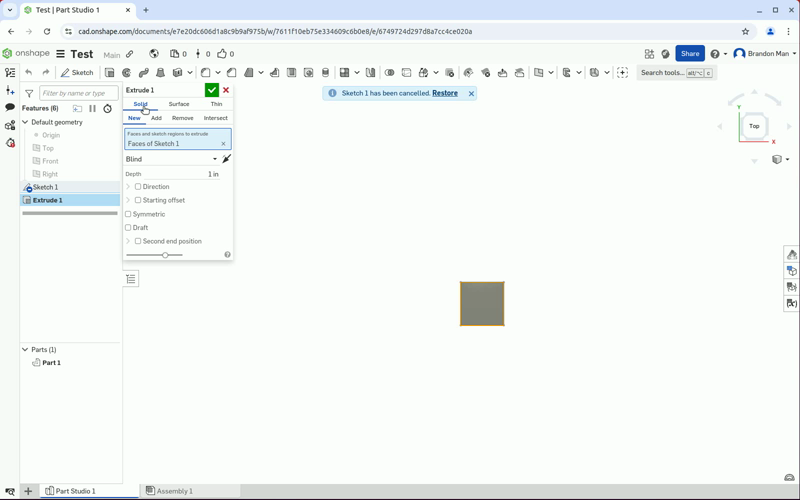
click(143, 106)
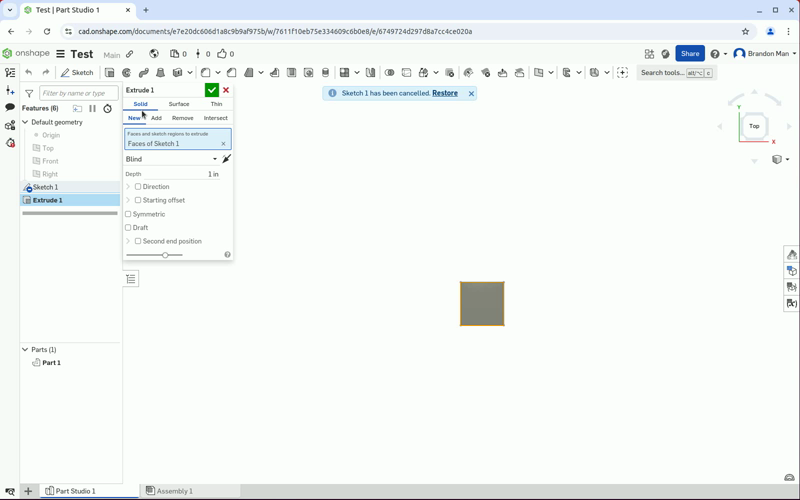
mouse_move(137, 120)
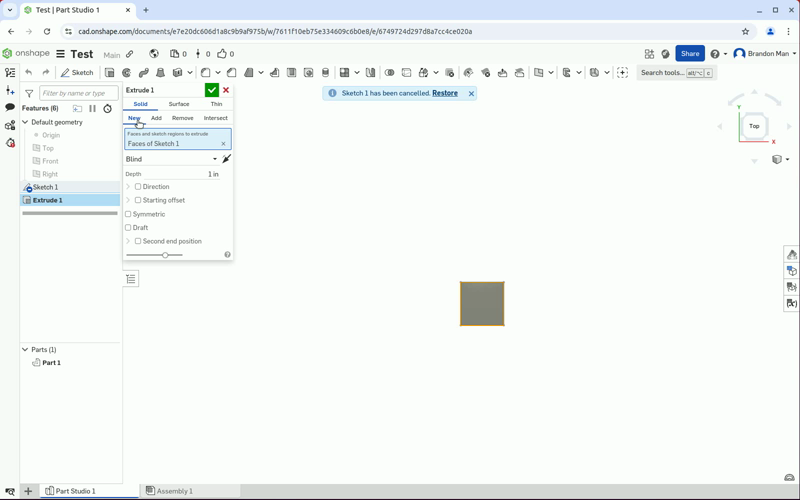
click(137, 120)
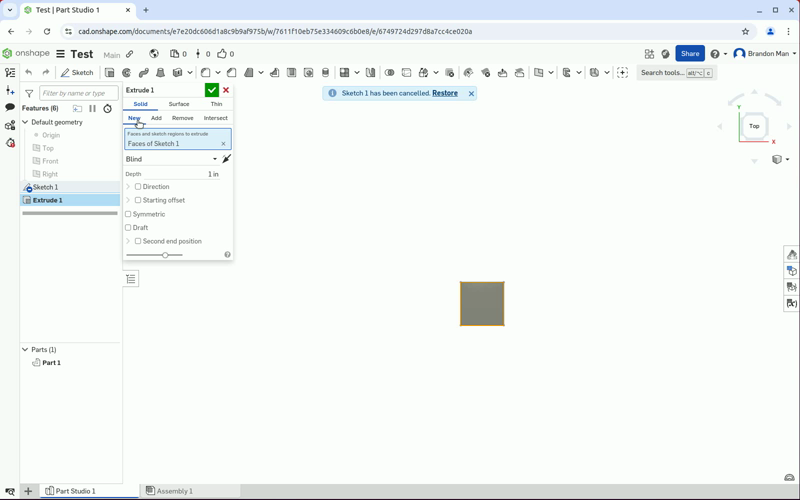
key(tab, 4)
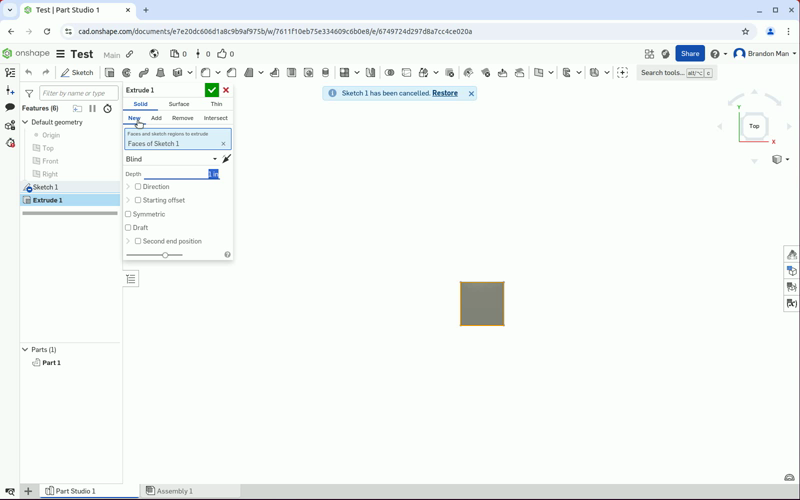
text(1.685)
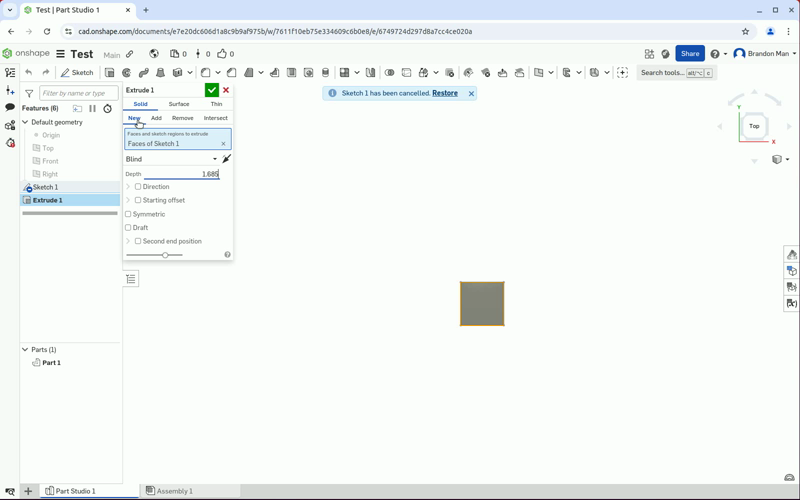
key(enter)
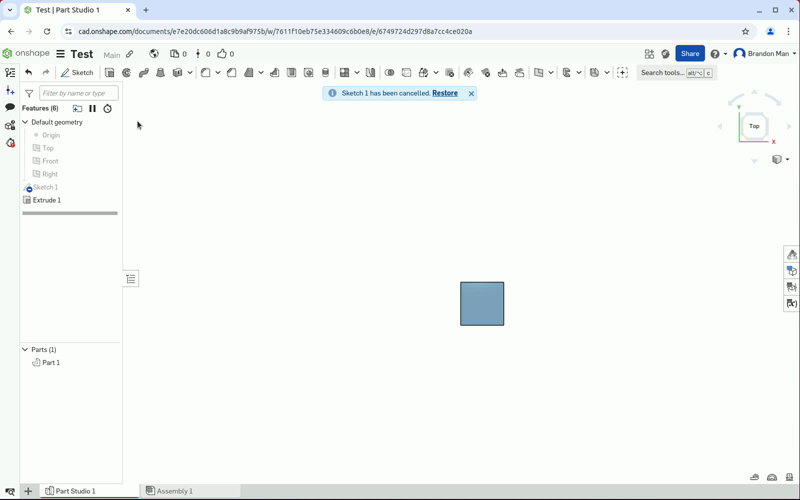
key(shift+h)
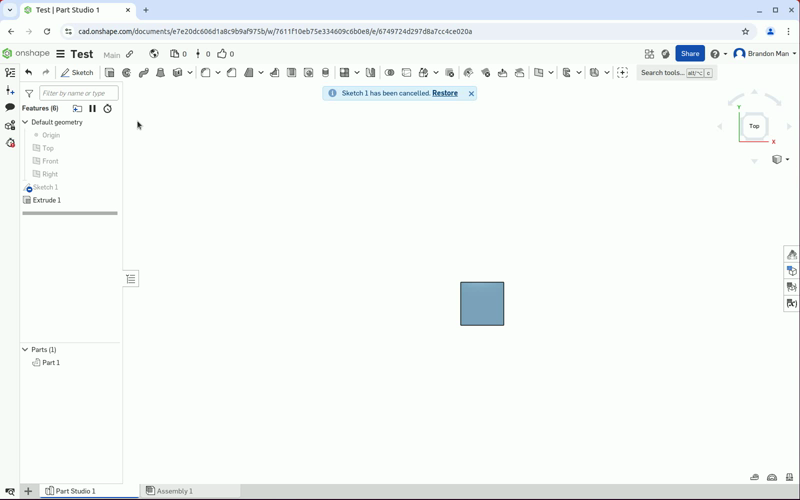
key(shift+h)
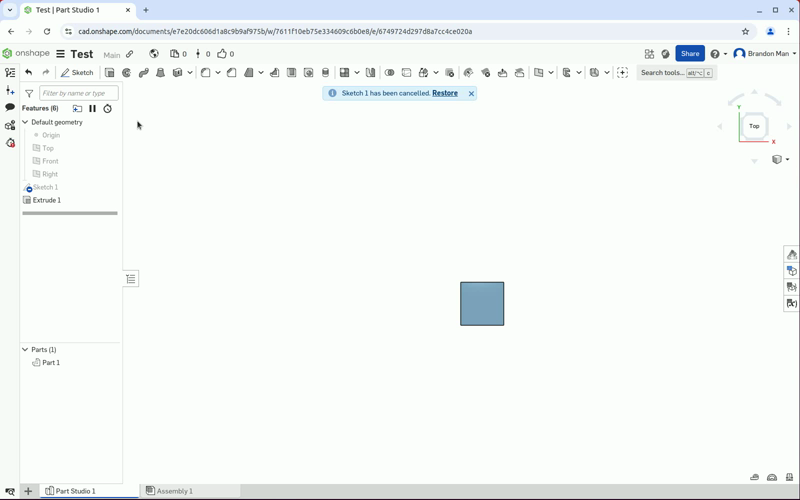
mouse_move(73, 189)
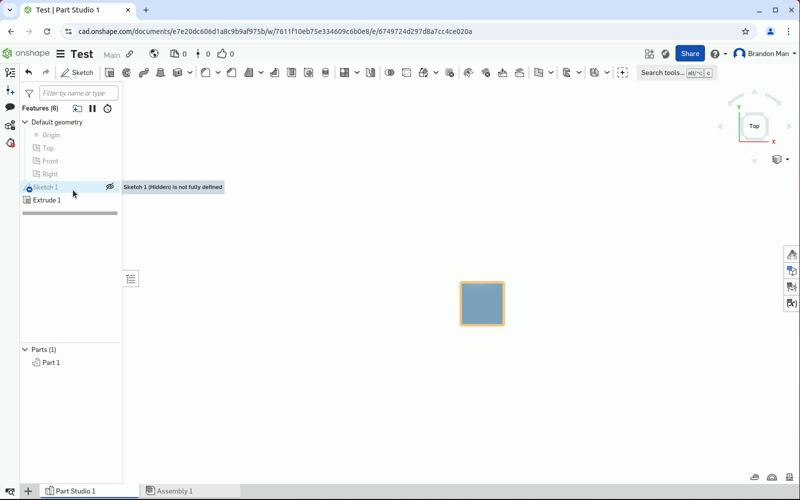
click(73, 189)
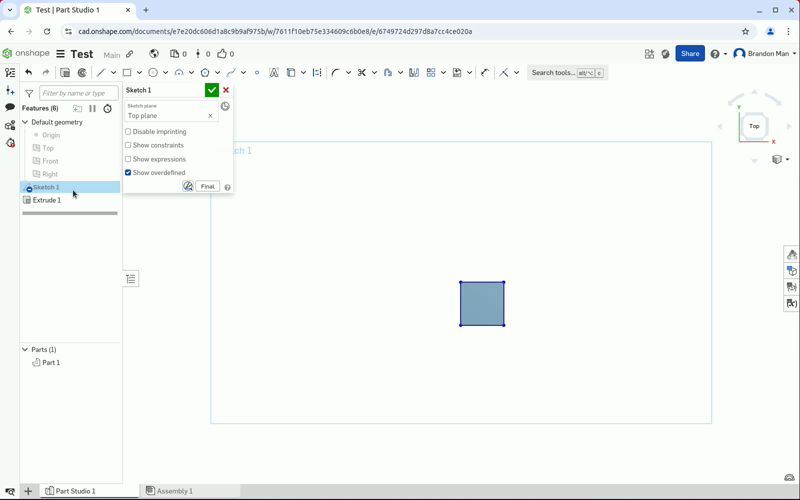
mouse_move(229, 92)
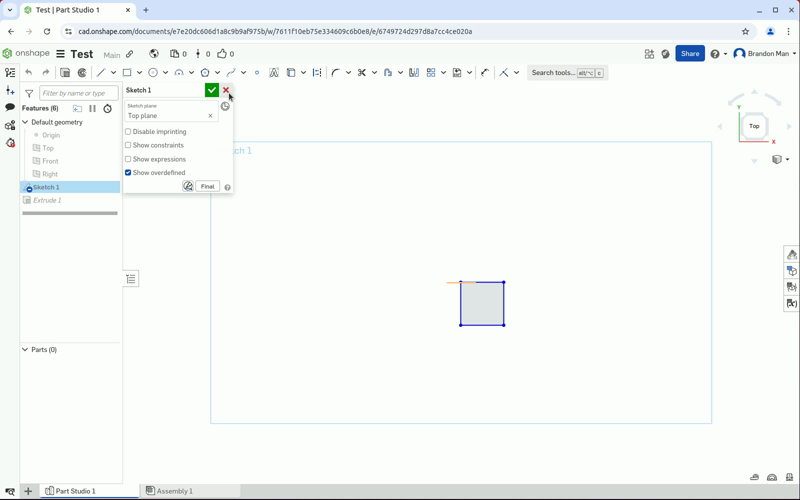
click(229, 92)
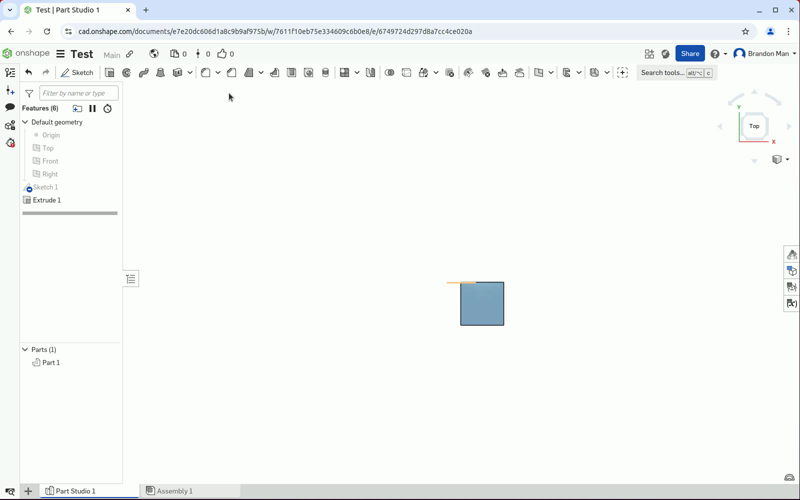
mouse_move(541, 75)
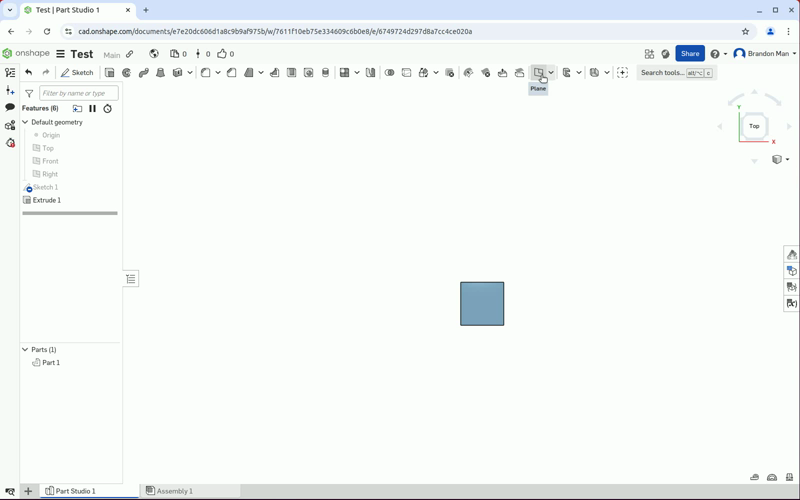
click(541, 75)
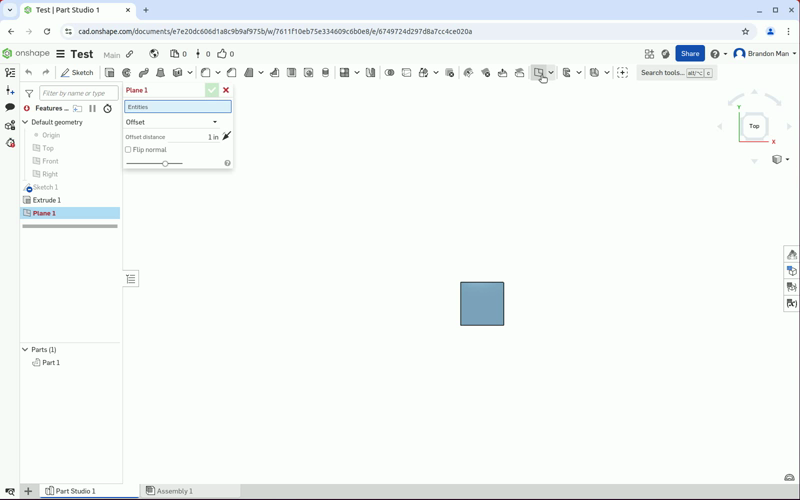
mouse_move(73, 150)
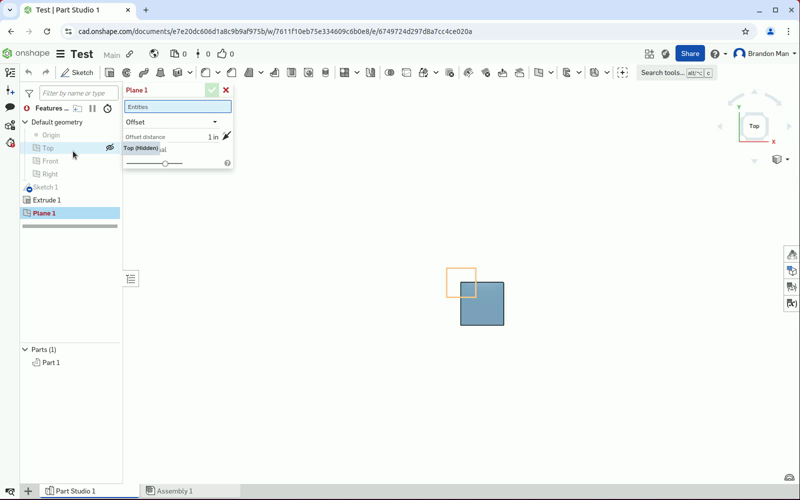
click(73, 150)
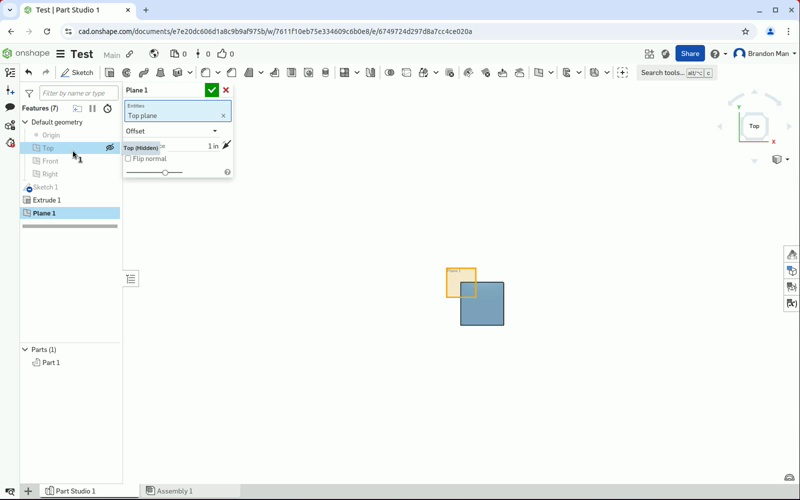
key(tab, 2)
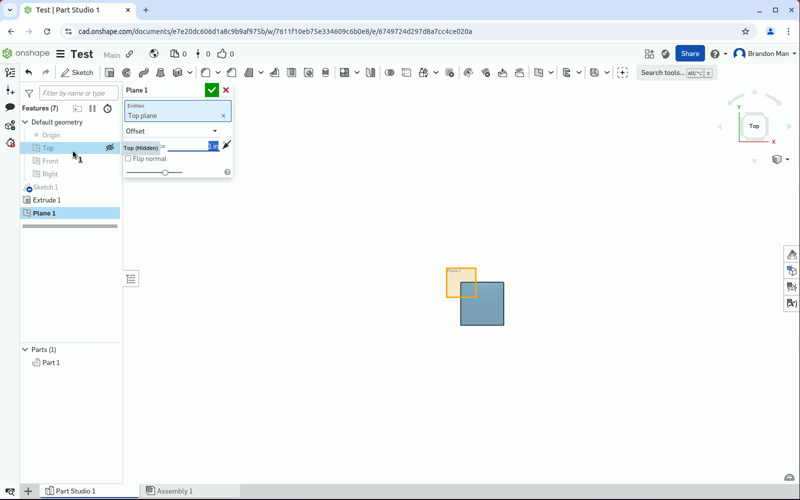
text(1.695)
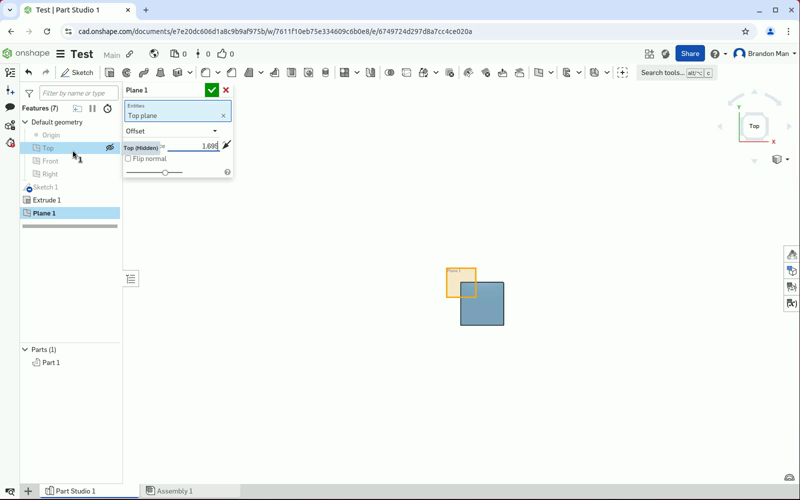
key(enter, 2)
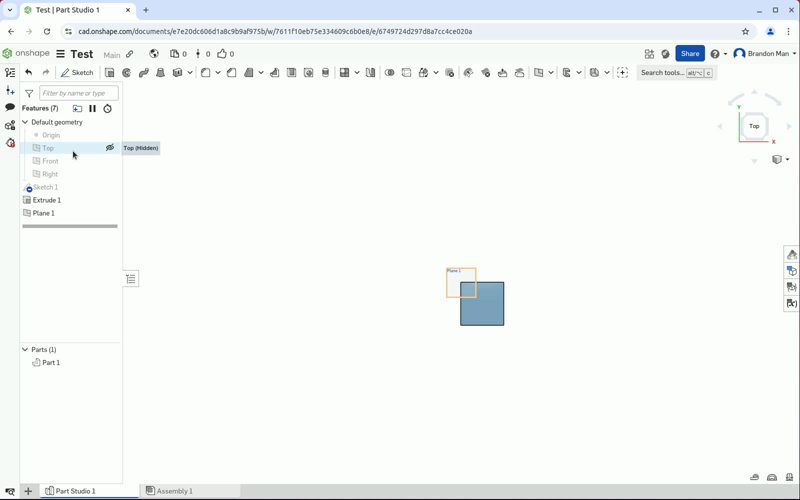
key(shift+s)
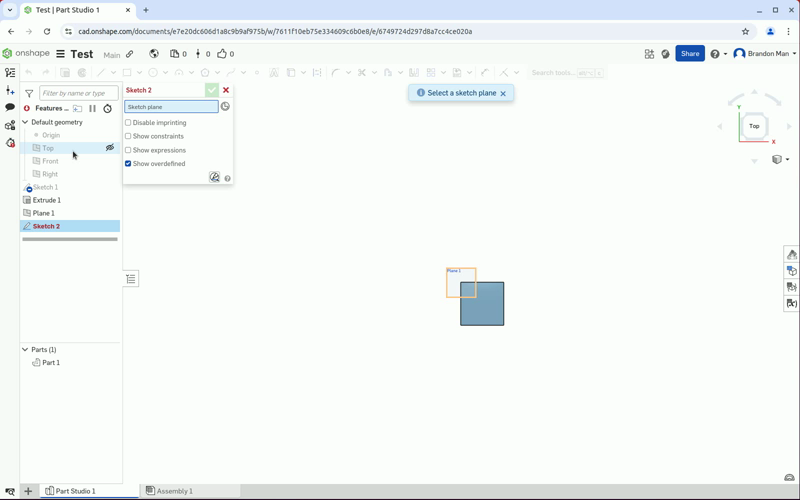
mouse_move(73, 215)
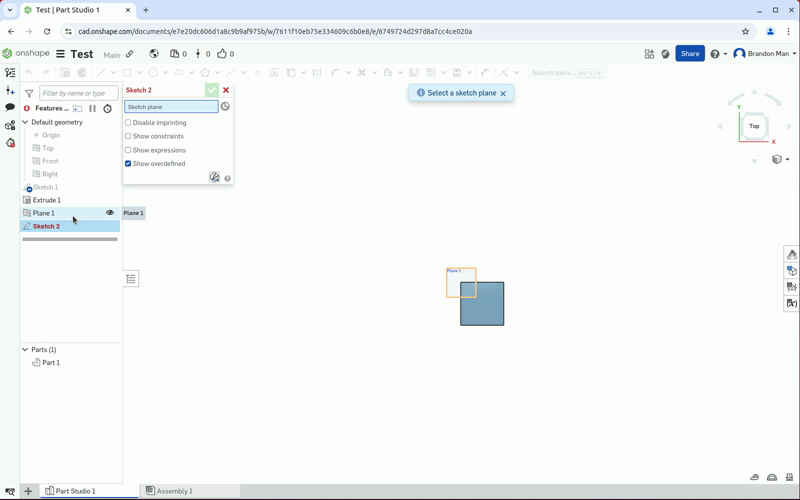
click(73, 215)
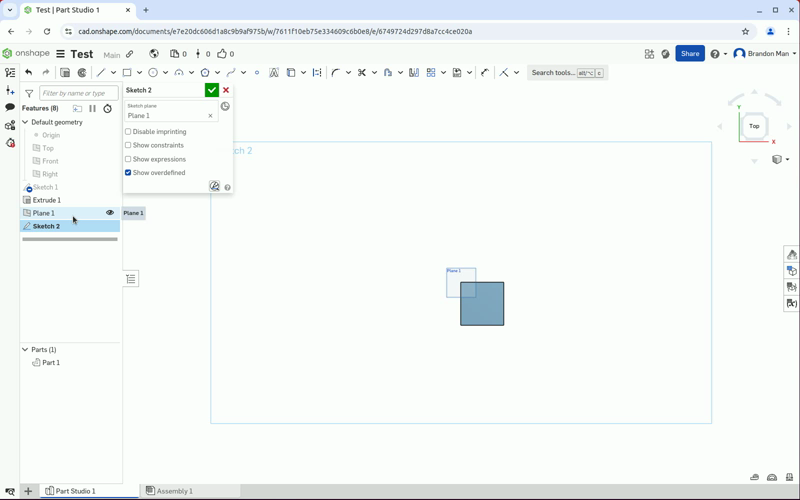
mouse_move(73, 352)
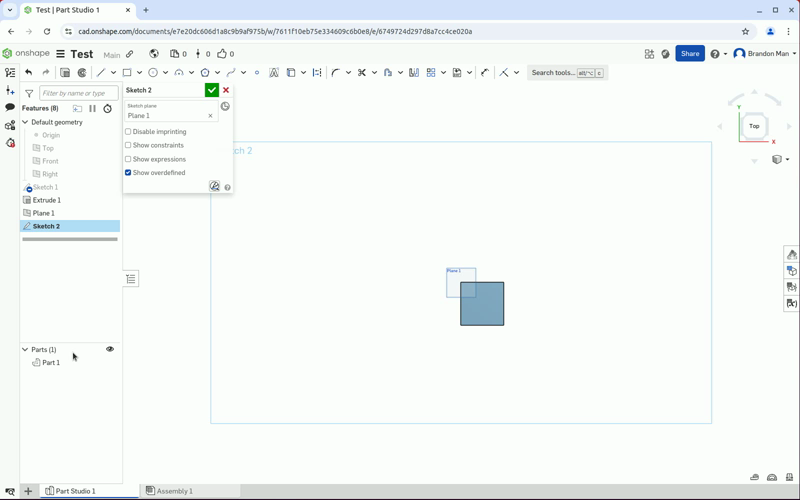
key(y)
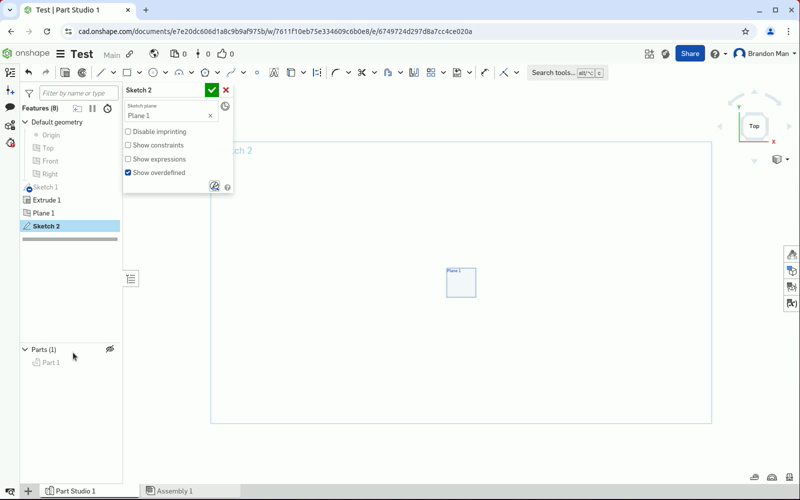
key(l)
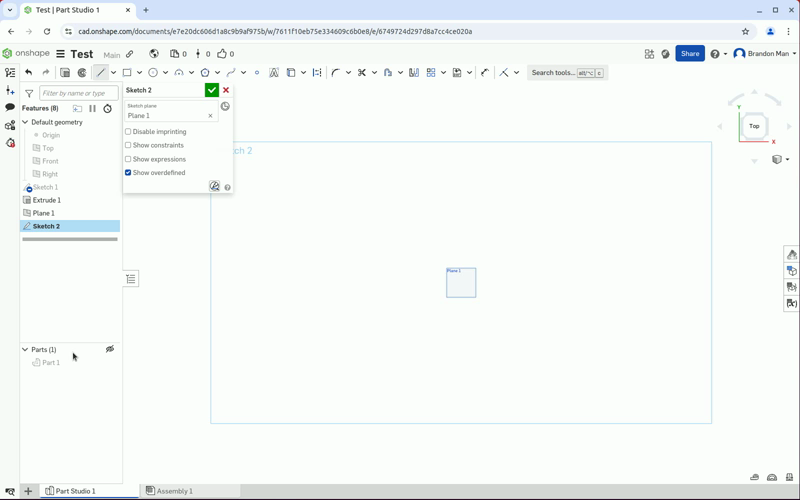
key_down(shift)
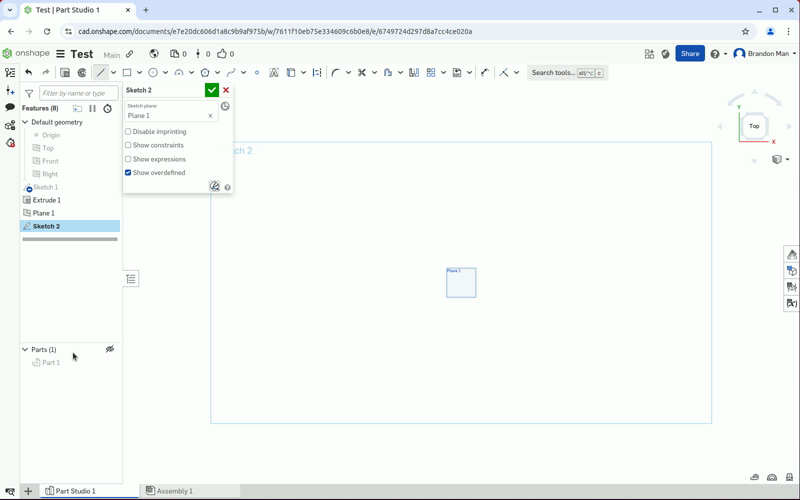
mouse_move(460, 291)
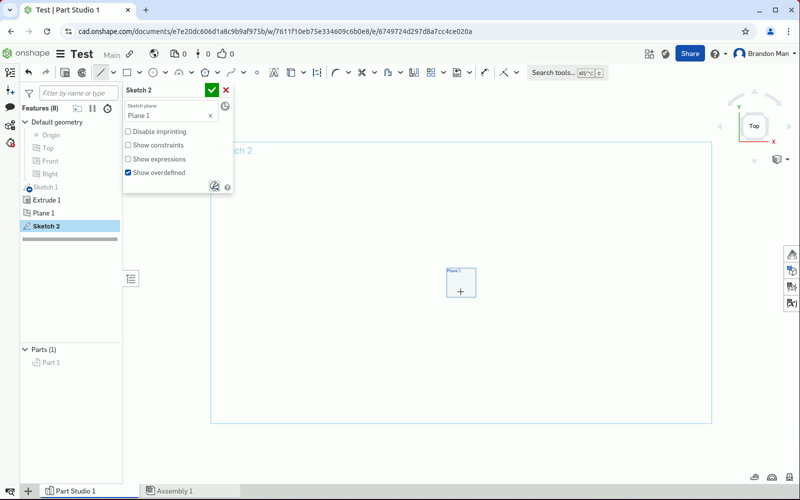
click(460, 291)
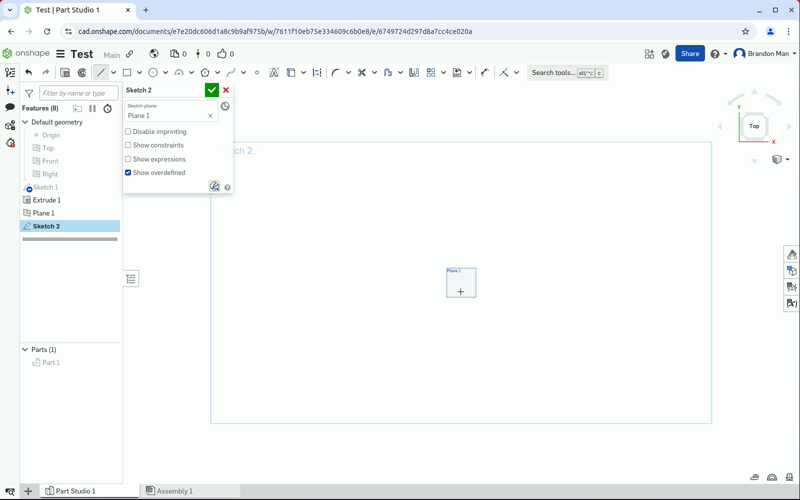
key_up(shift)
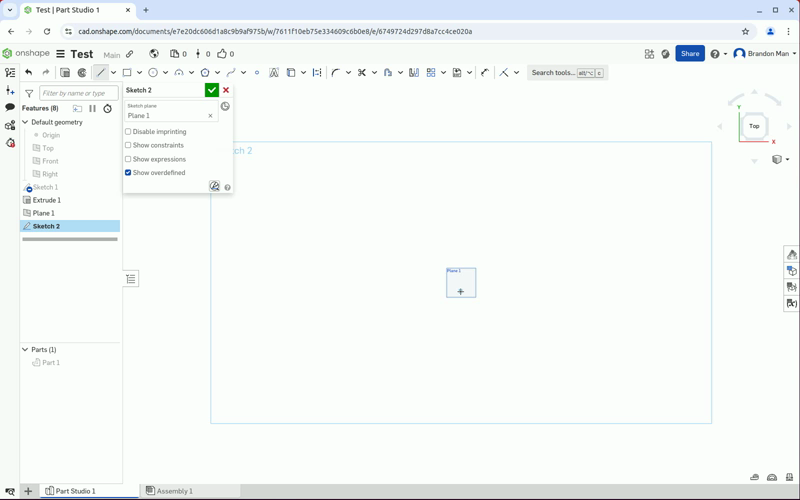
key_down(shift)
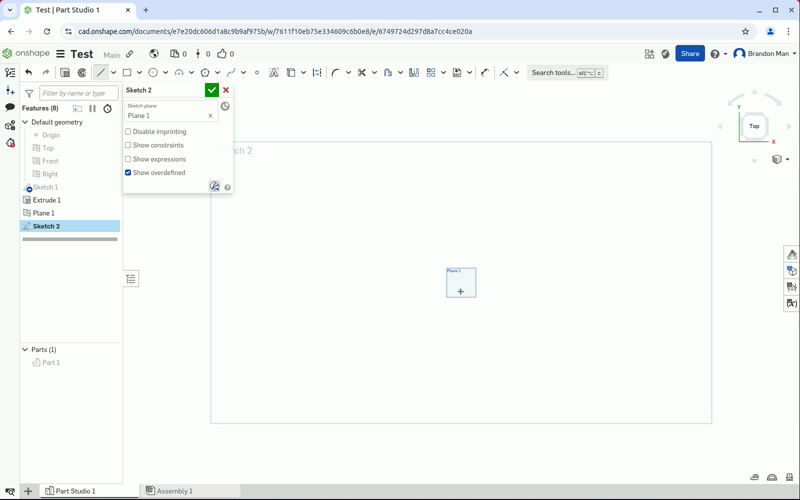
mouse_move(490, 291)
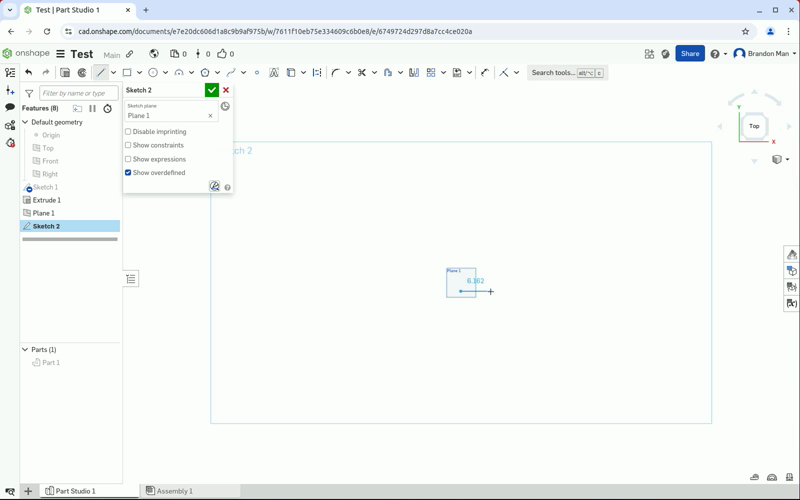
mouse_move(503, 291)
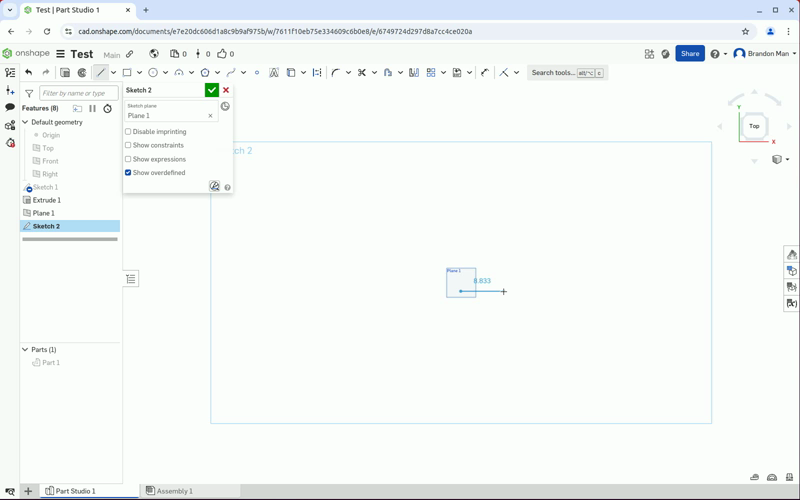
click(503, 291)
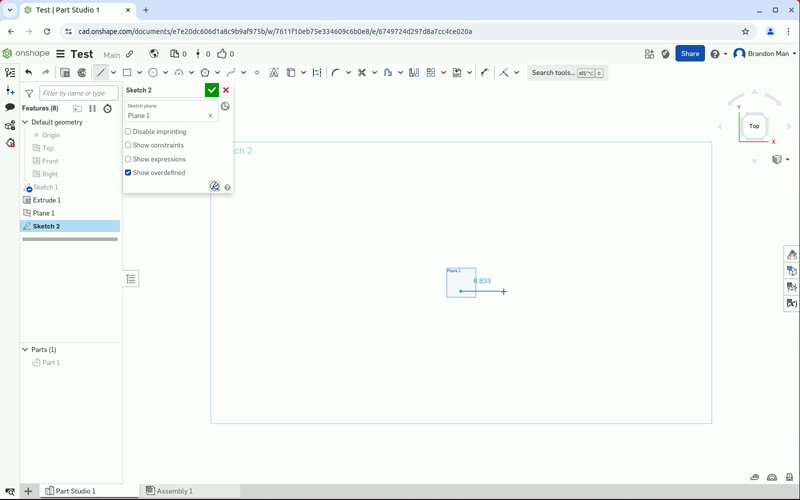
key_up(shift)
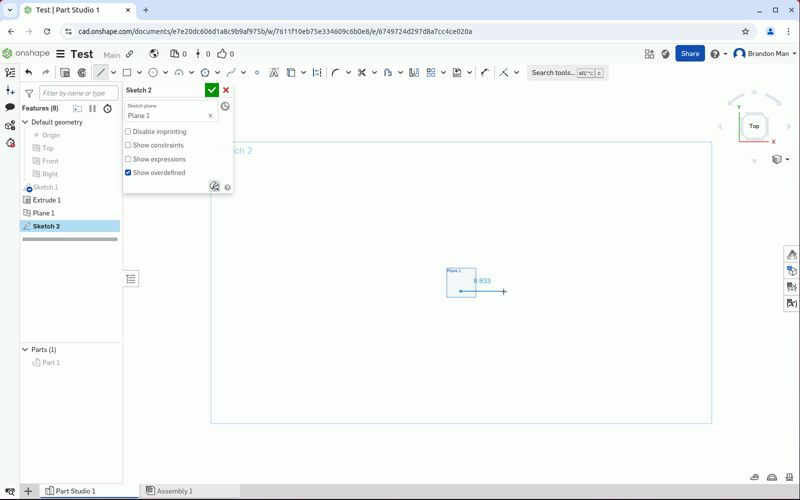
key_down(shift)
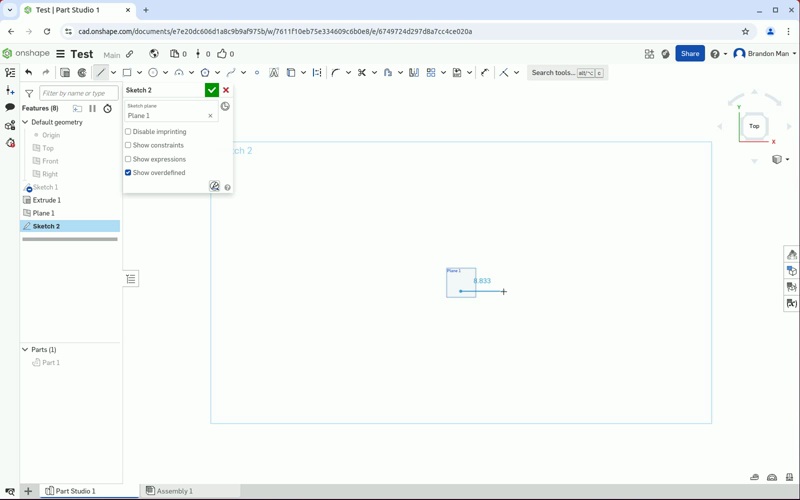
mouse_move(533, 291)
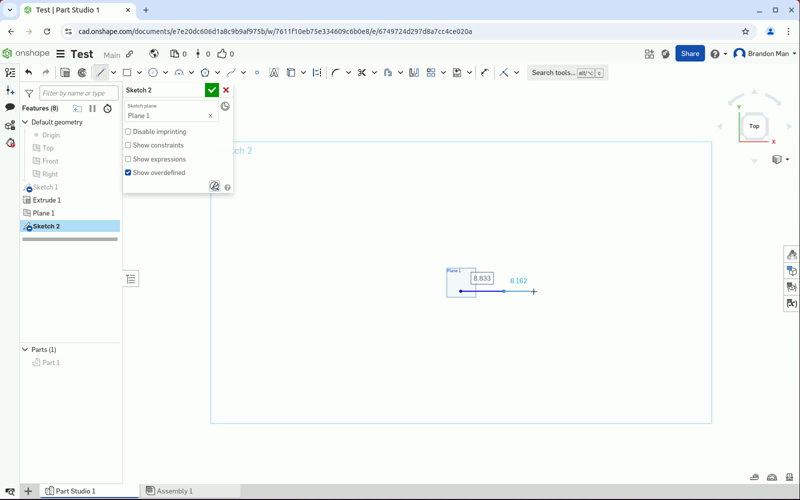
mouse_move(503, 282)
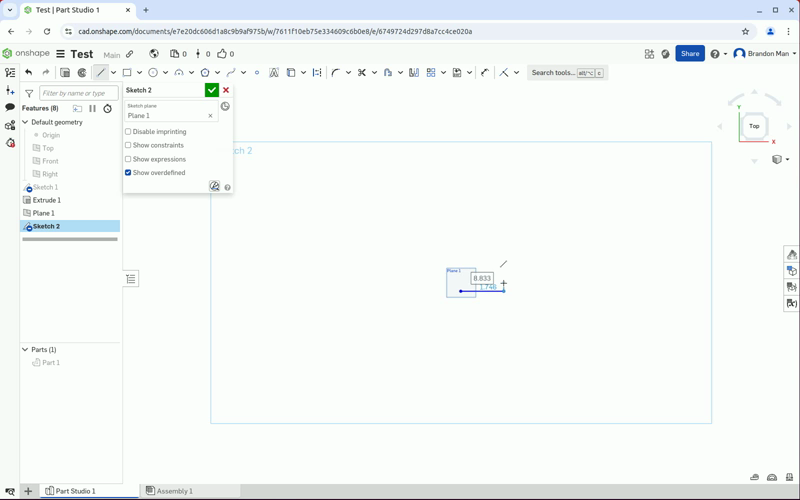
click(503, 282)
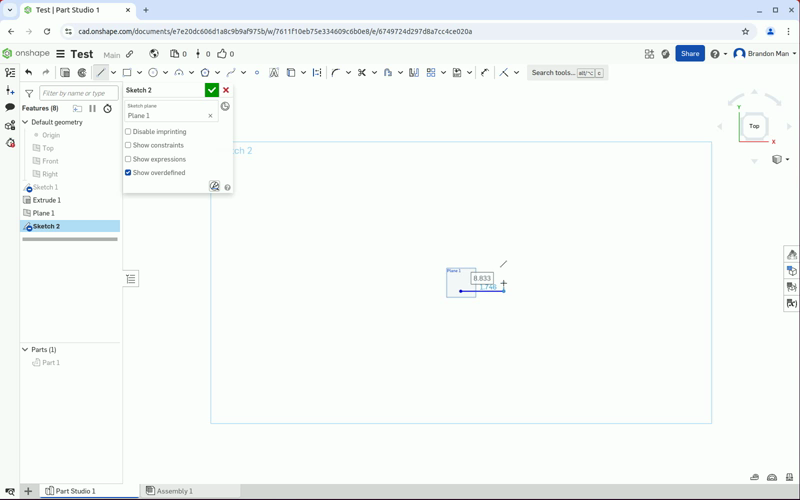
key_up(shift)
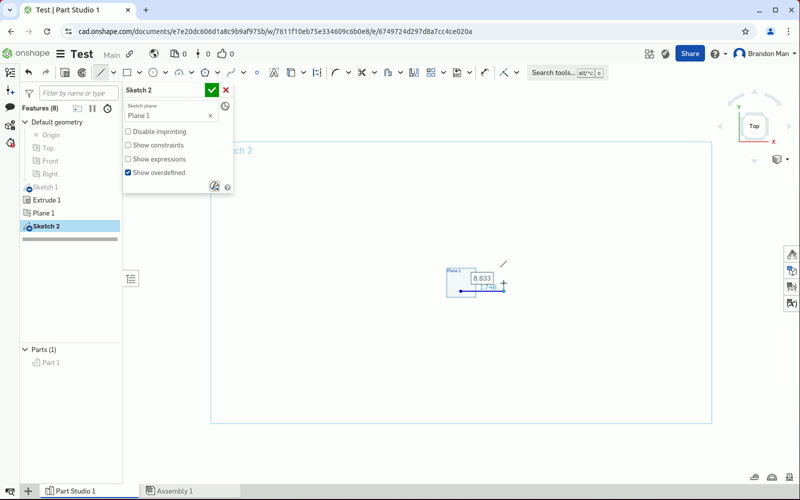
key_down(shift)
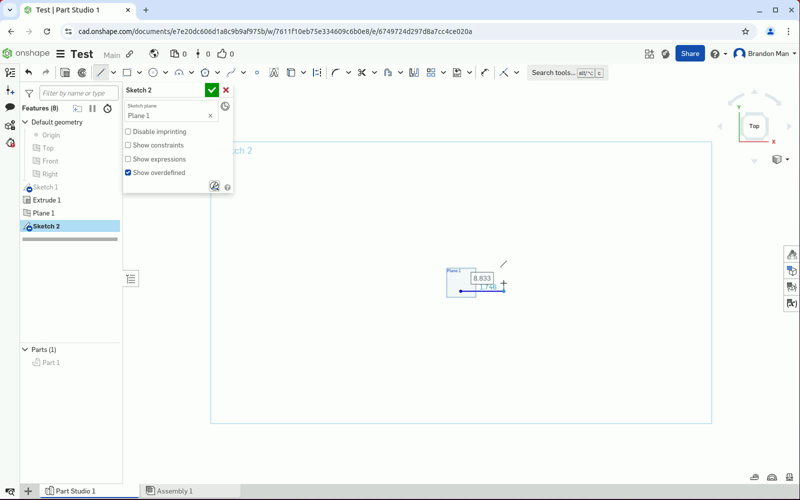
mouse_move(533, 282)
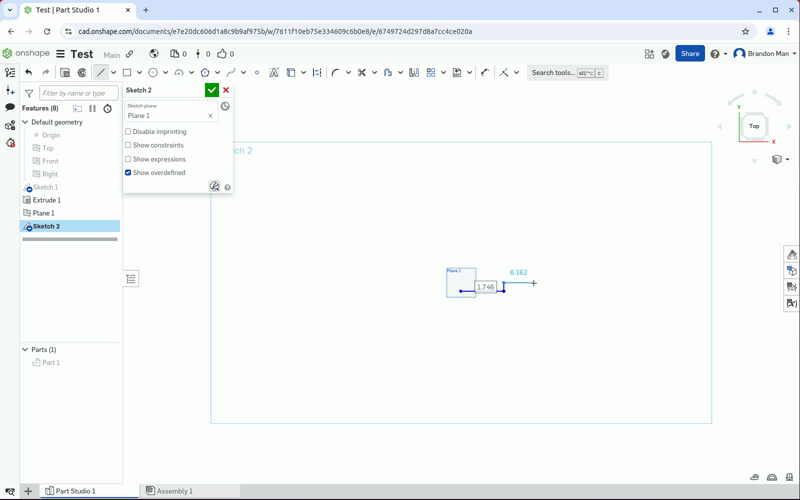
mouse_move(460, 282)
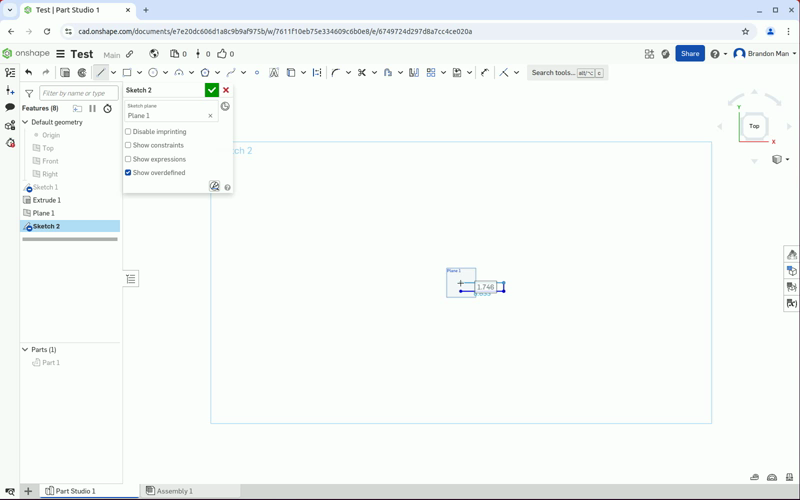
click(460, 282)
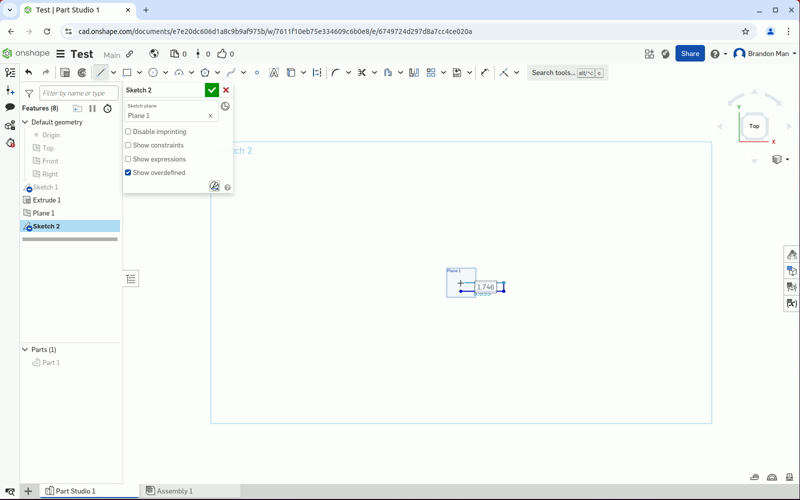
key_up(shift)
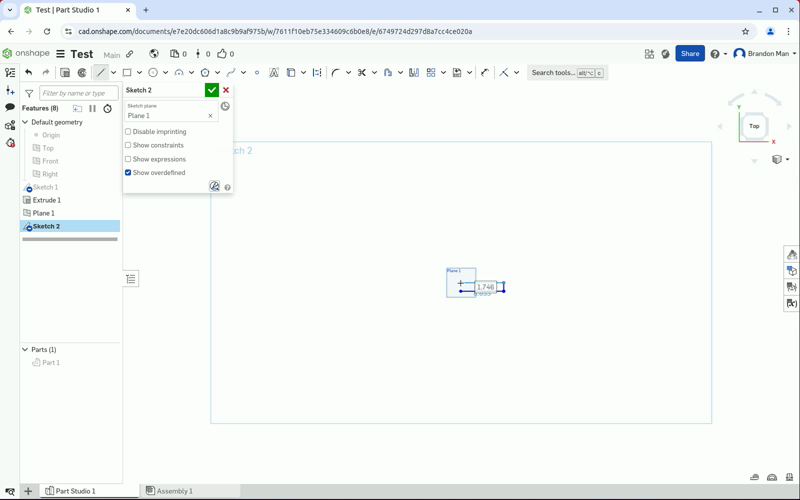
mouse_move(490, 282)
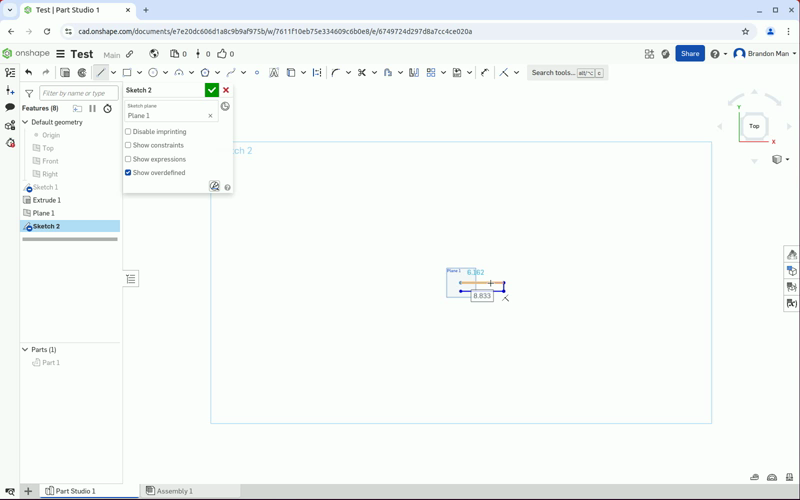
key_down(shift)
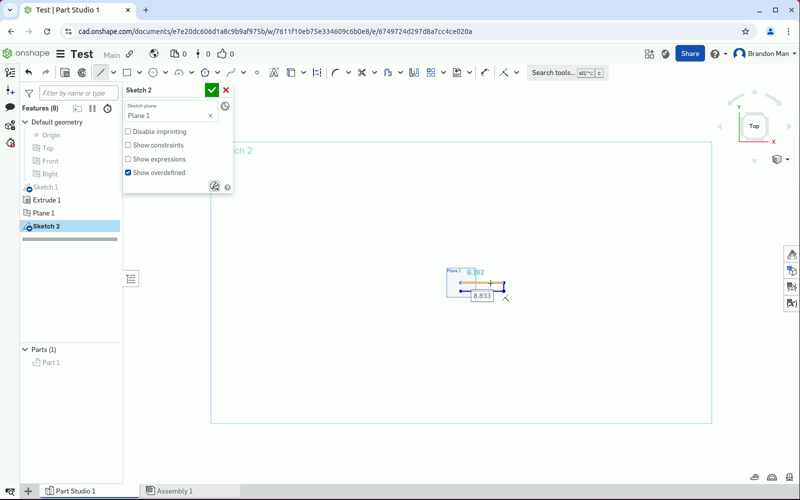
mouse_move(460, 291)
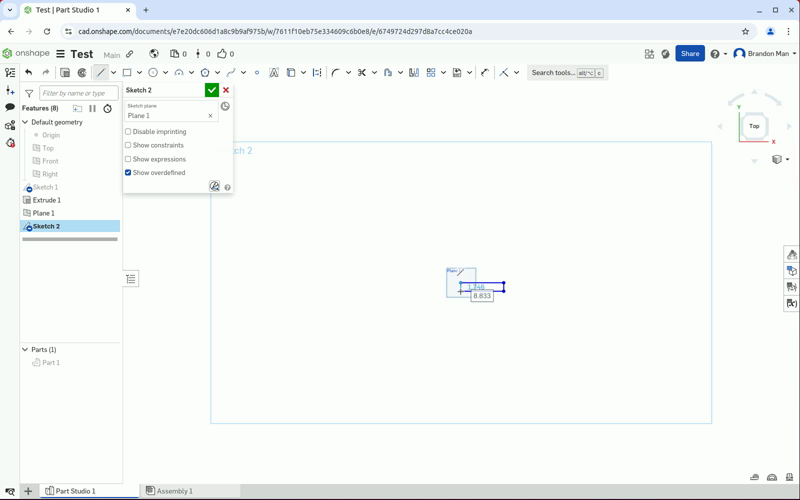
key_up(shift)
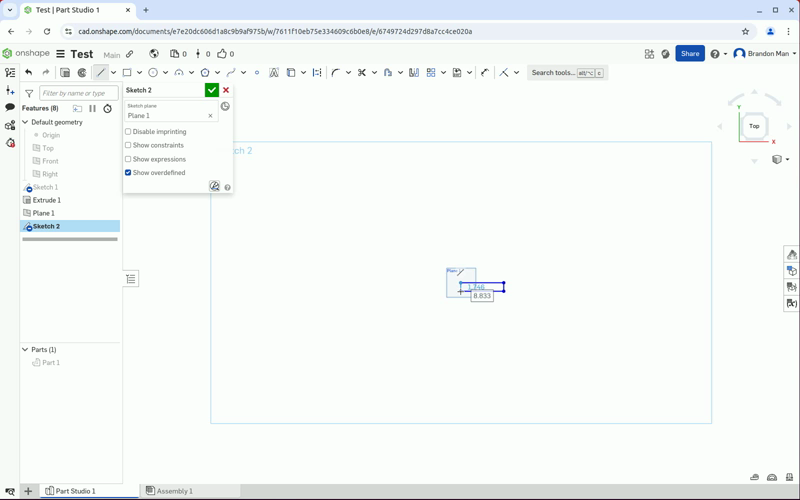
click(460, 291)
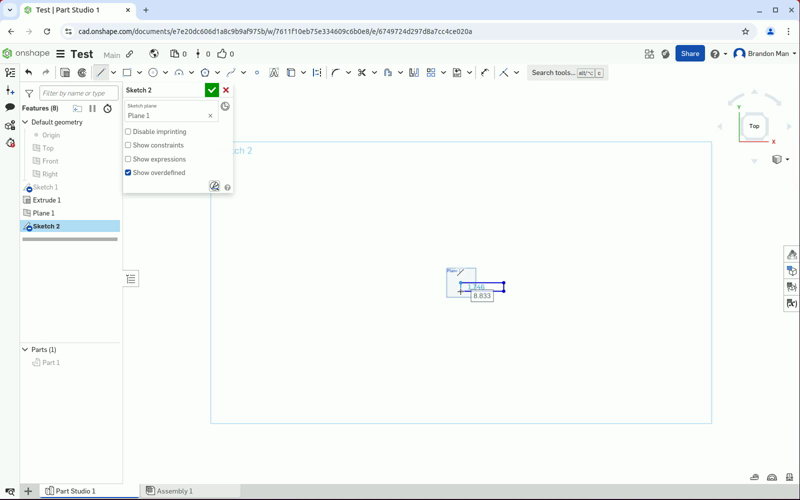
key(esc)
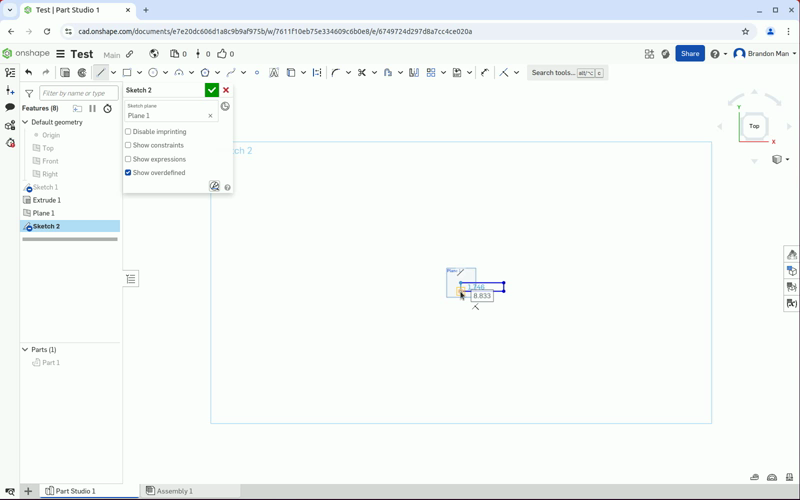
mouse_move(485, 288)
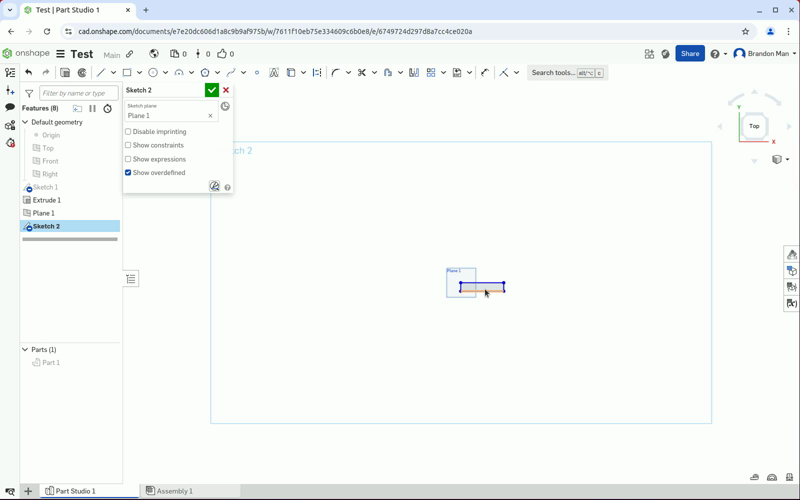
scroll(6)
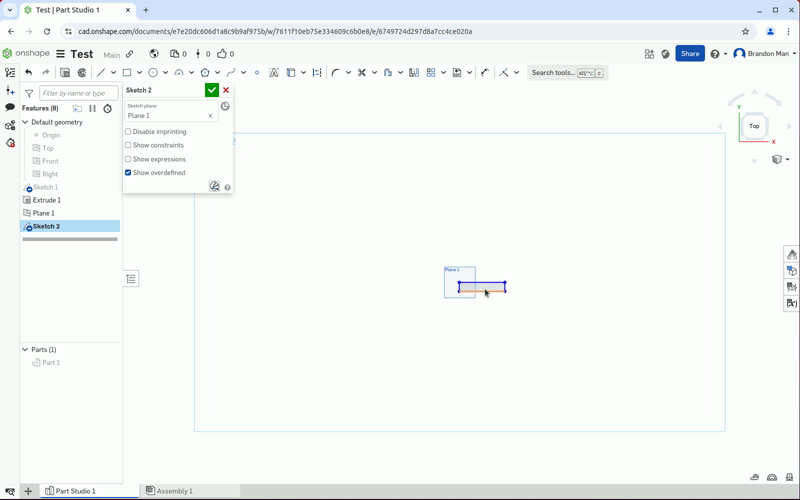
scroll(6)
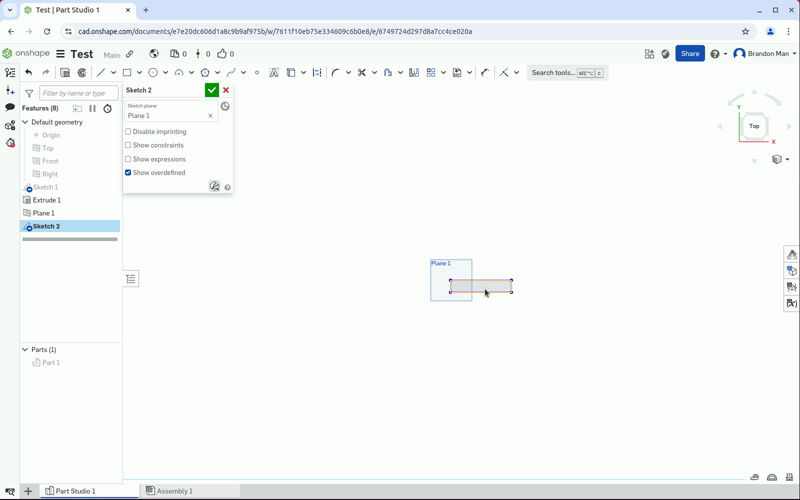
scroll(6)
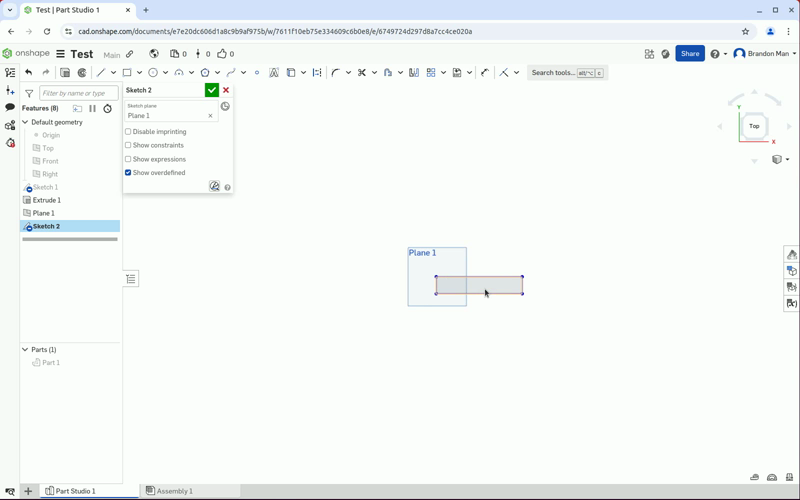
scroll(6)
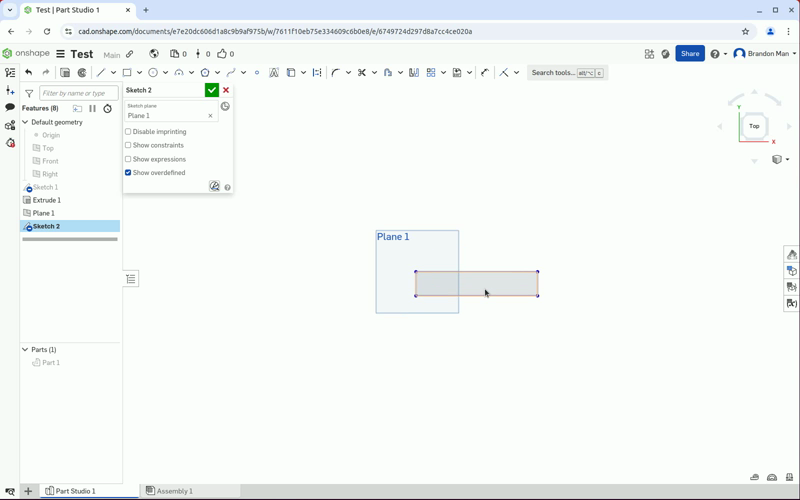
scroll(6)
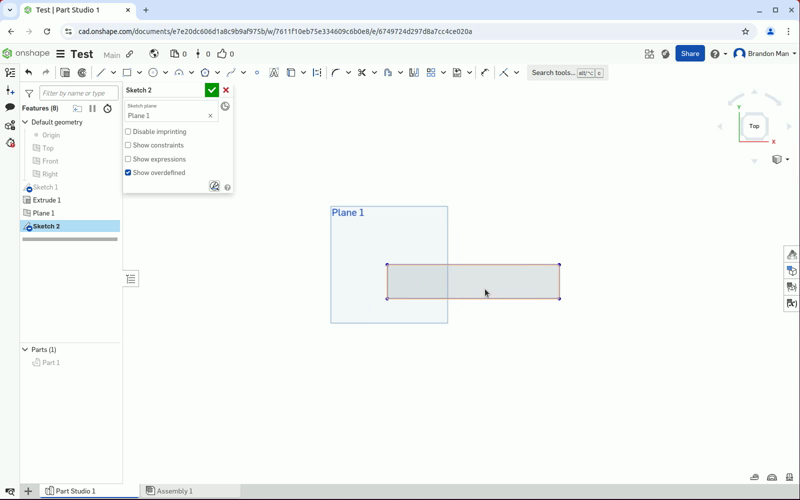
scroll(6)
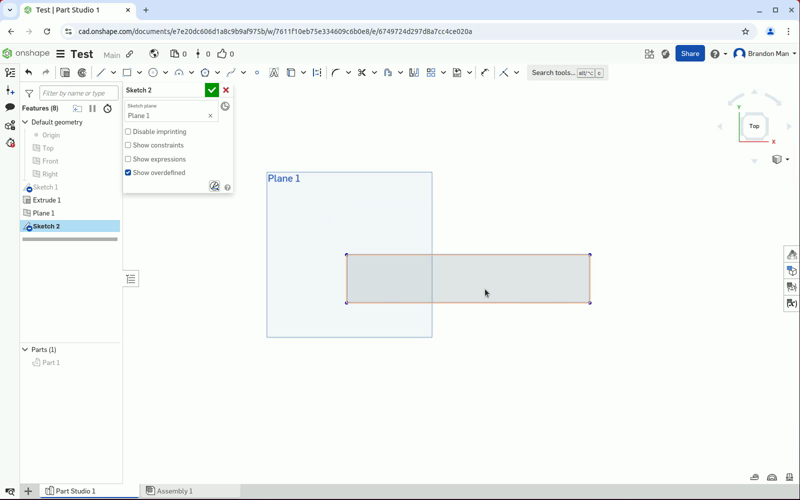
scroll(6)
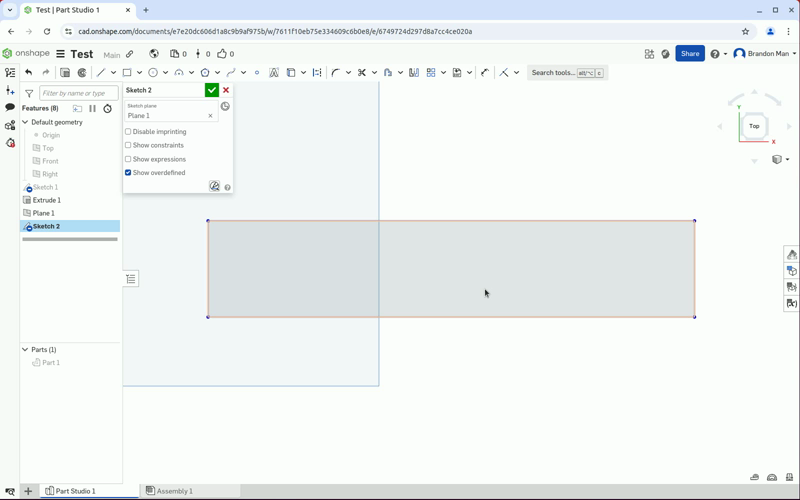
click(485, 288)
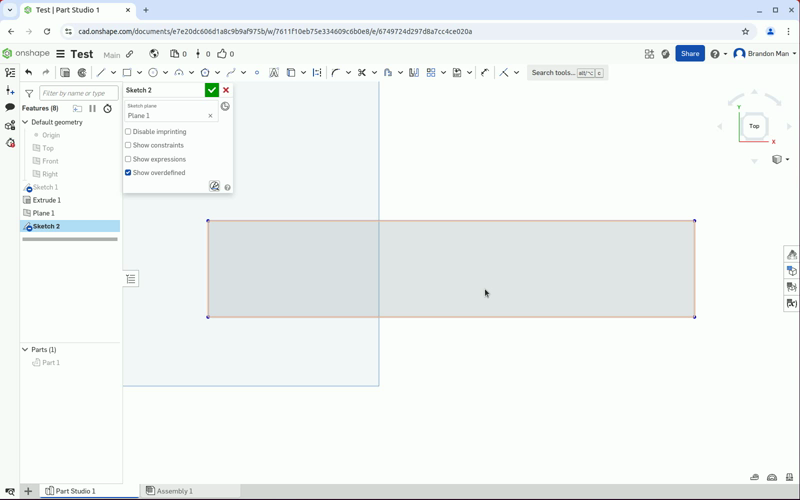
scroll(-6)
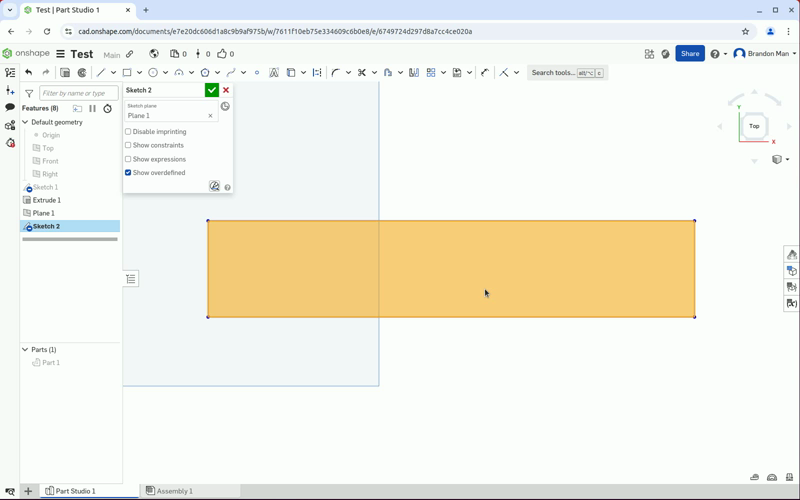
scroll(-6)
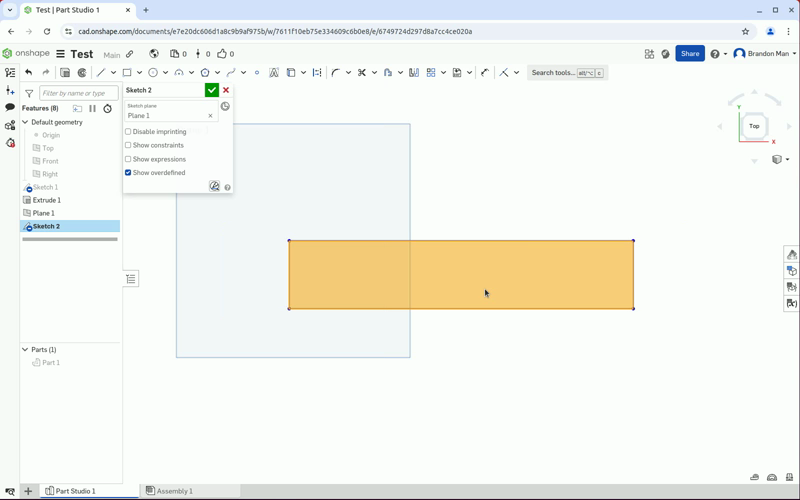
scroll(-6)
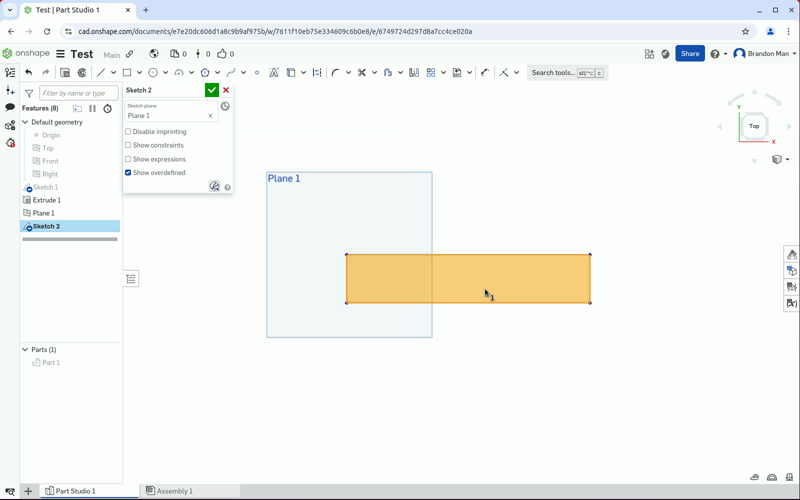
scroll(-6)
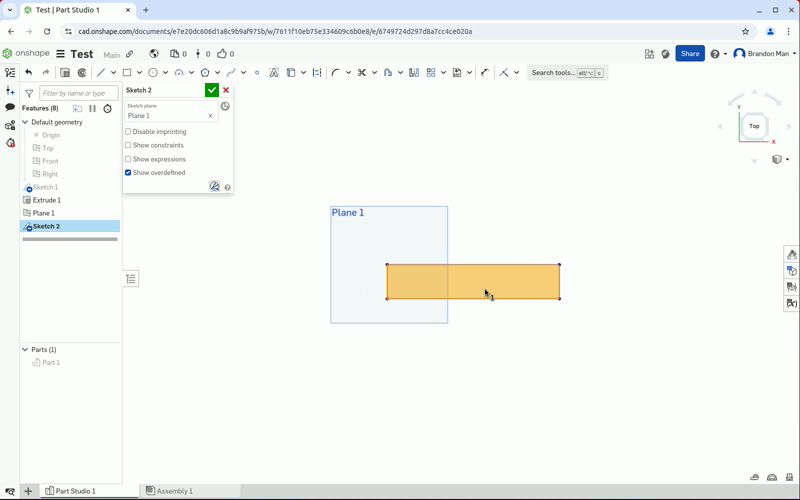
scroll(-6)
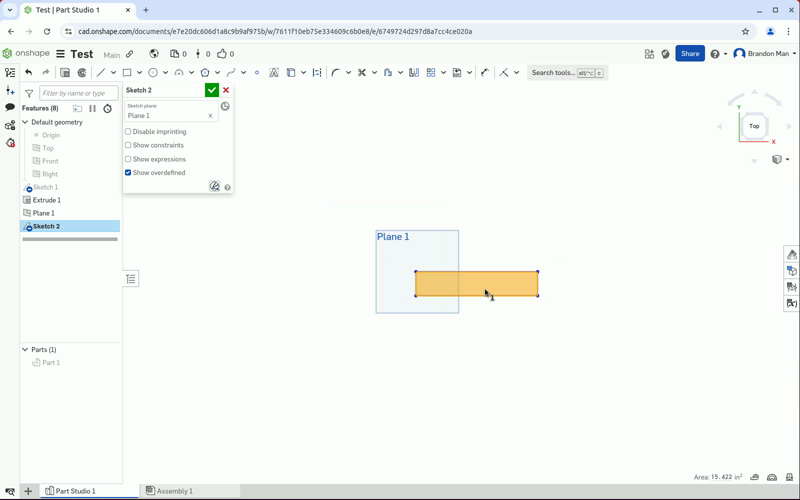
scroll(-6)
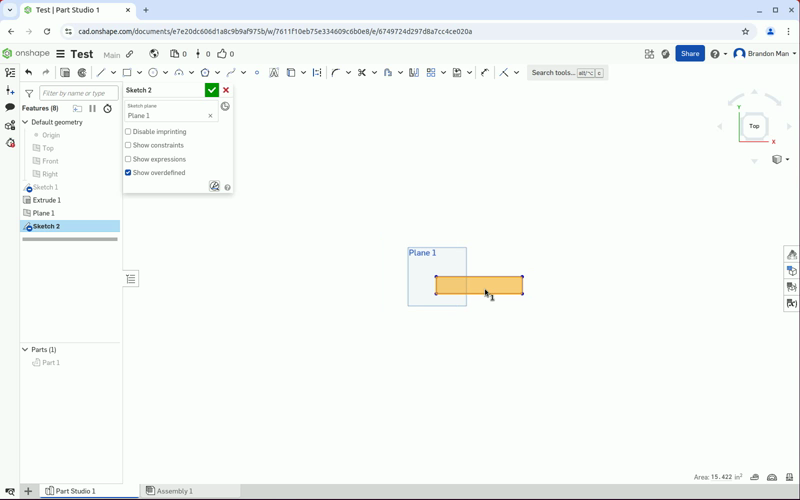
scroll(-6)
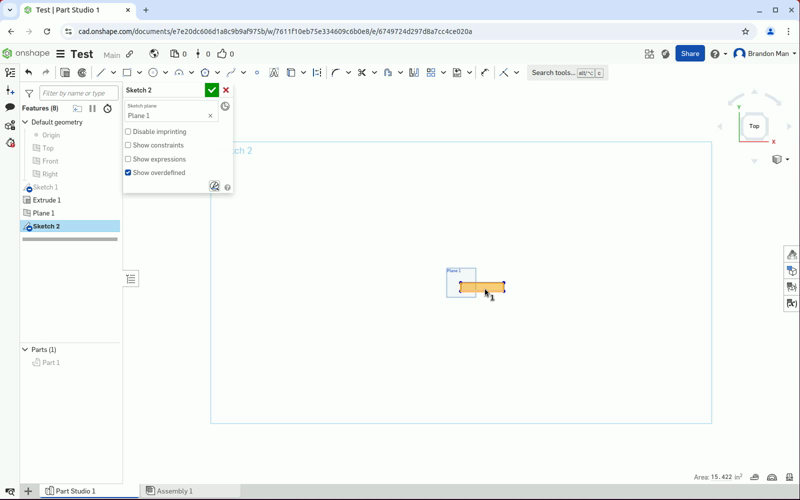
mouse_move(73, 352)
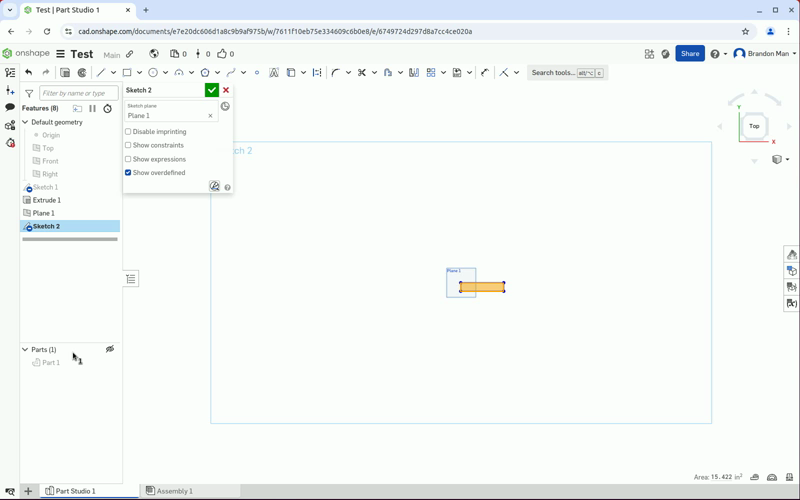
key(shift+y)
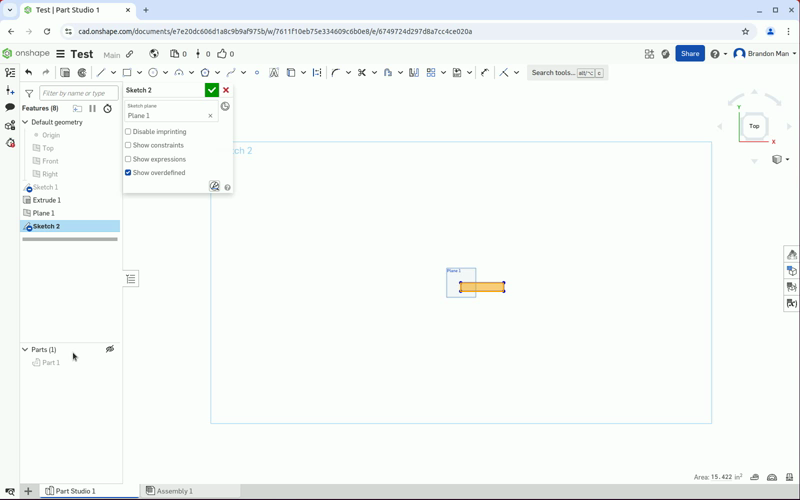
key(shift+e)
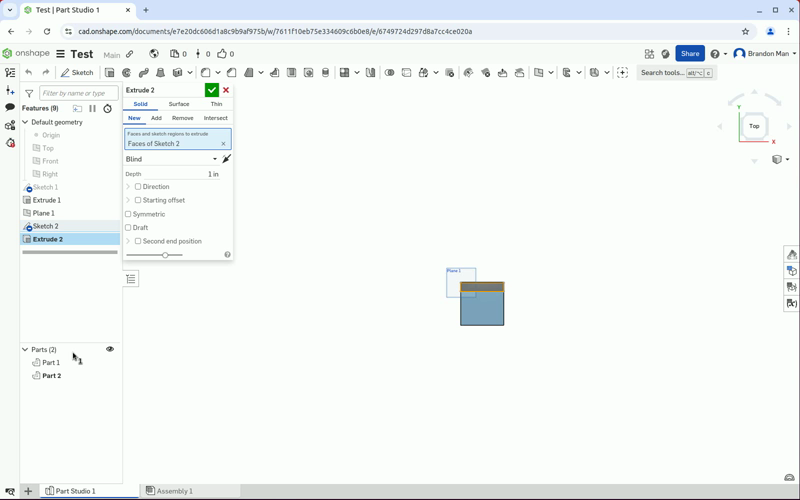
mouse_move(143, 106)
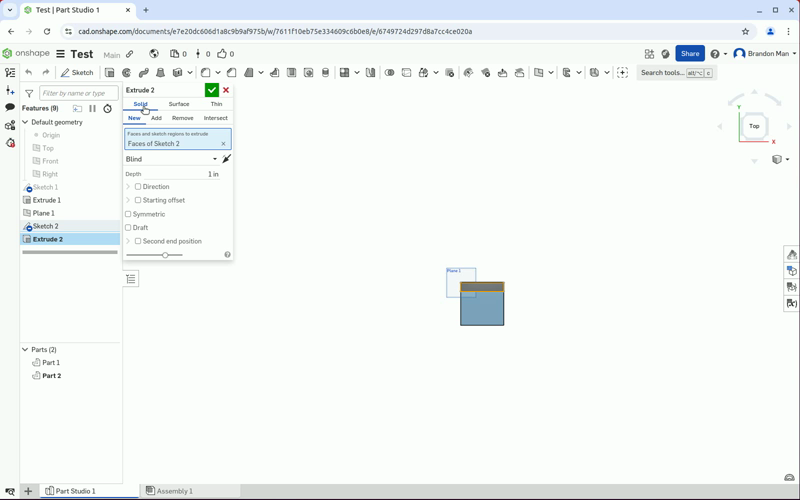
click(143, 106)
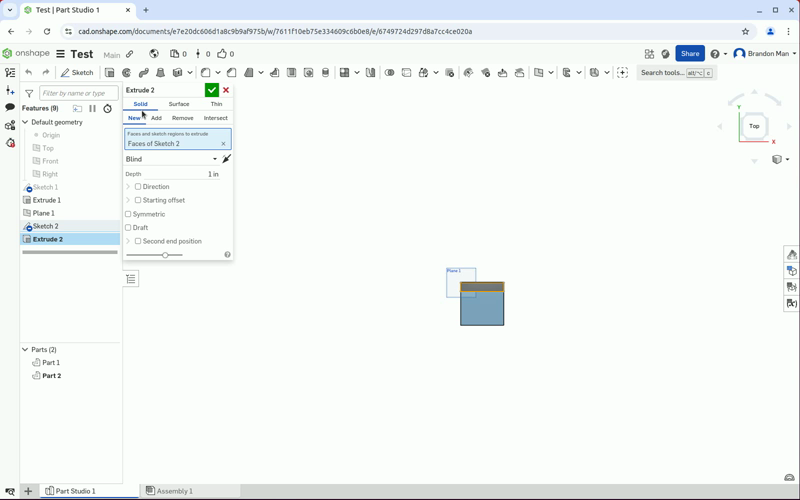
mouse_move(137, 120)
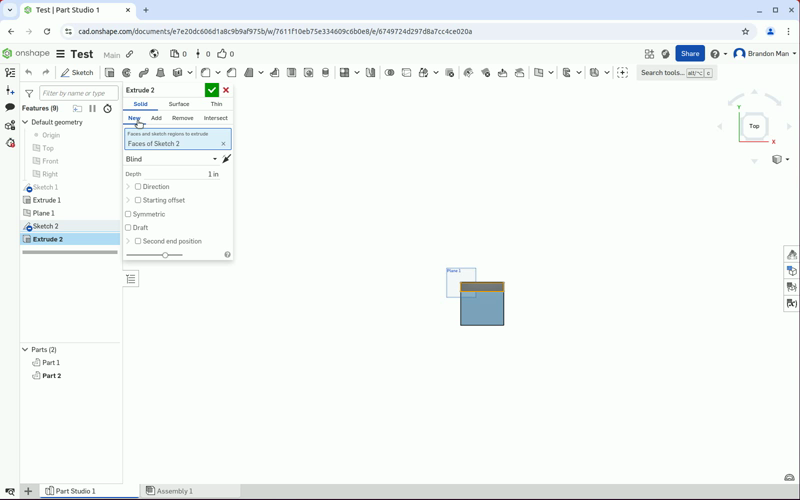
click(137, 120)
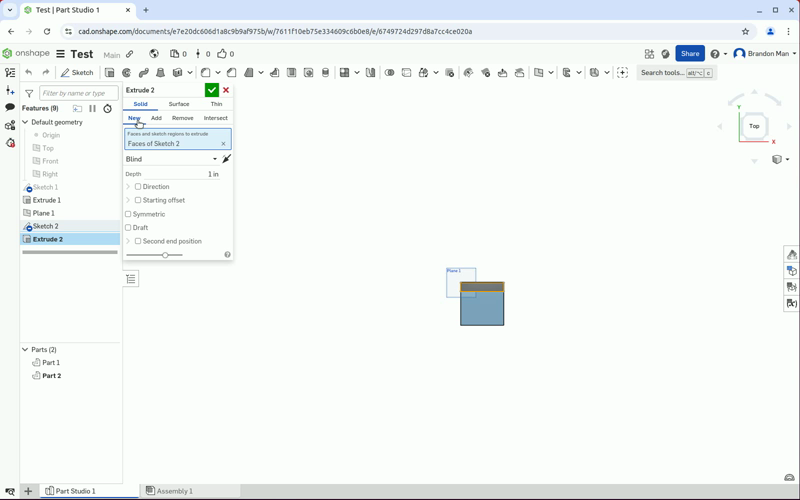
key(tab, 4)
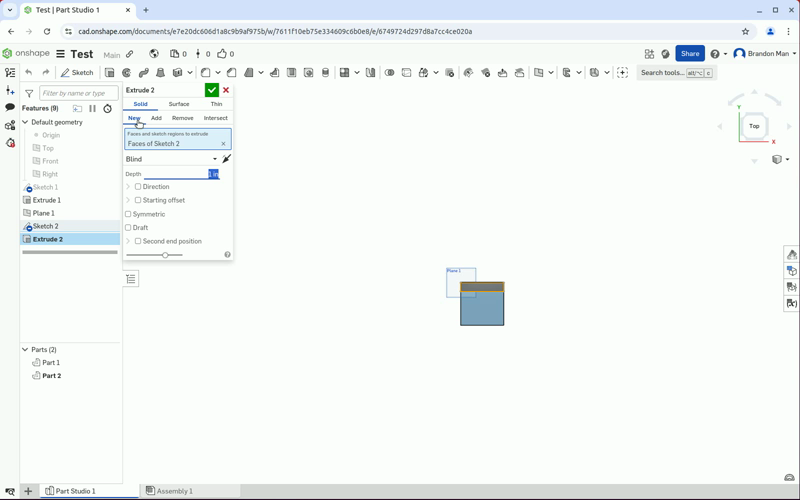
text(21.423)
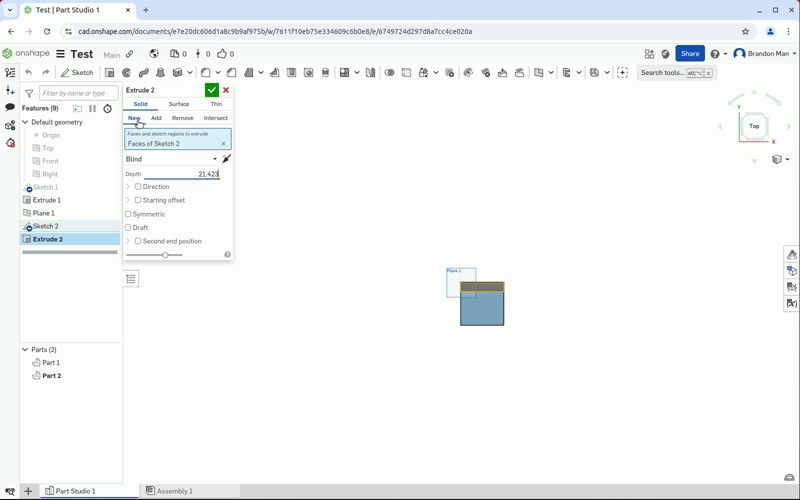
key(enter)
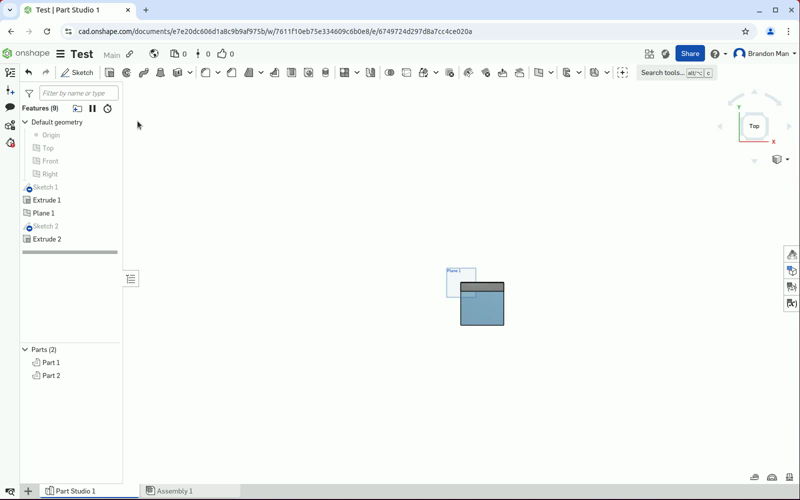
key(shift+h)
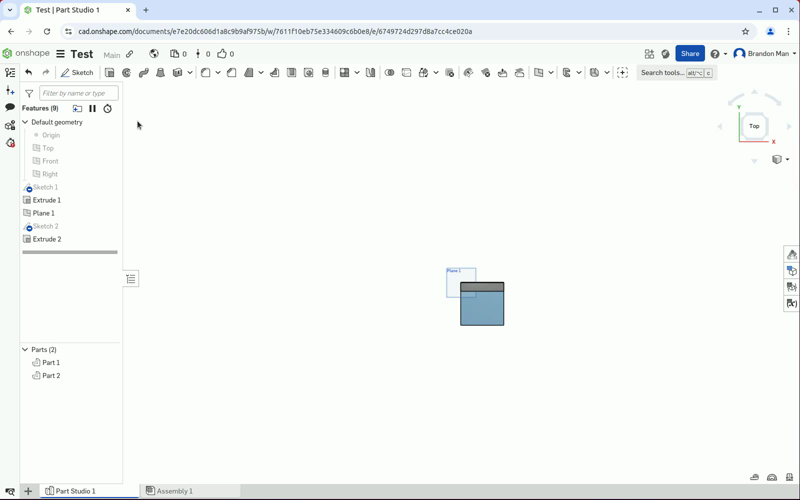
key(shift+h)
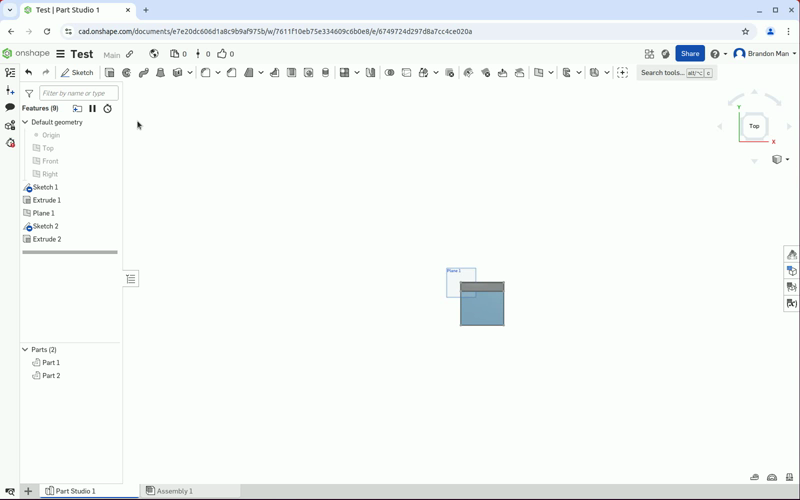
key(shift+7)
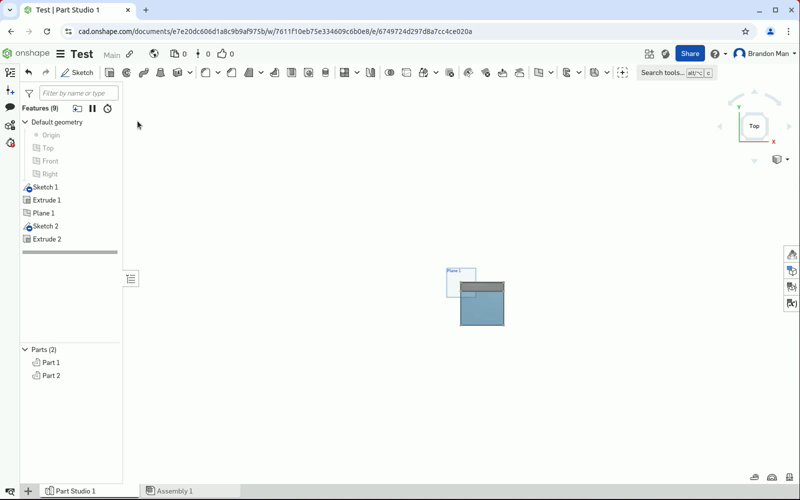
key(up, 3)
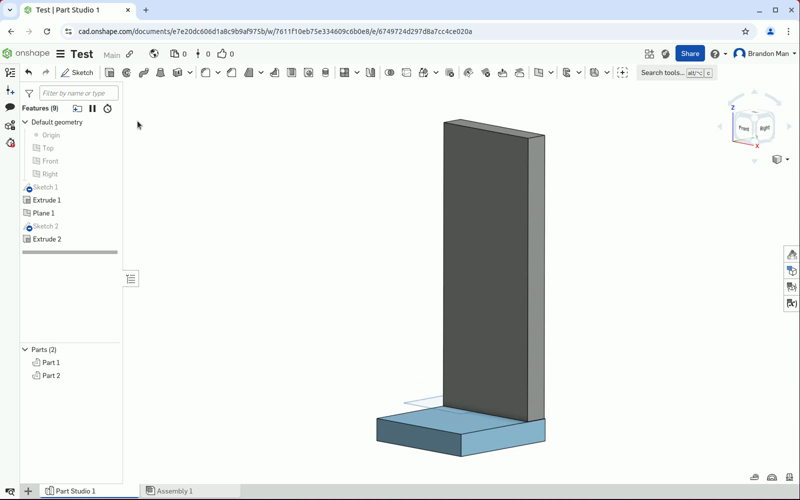
key(left, 3)
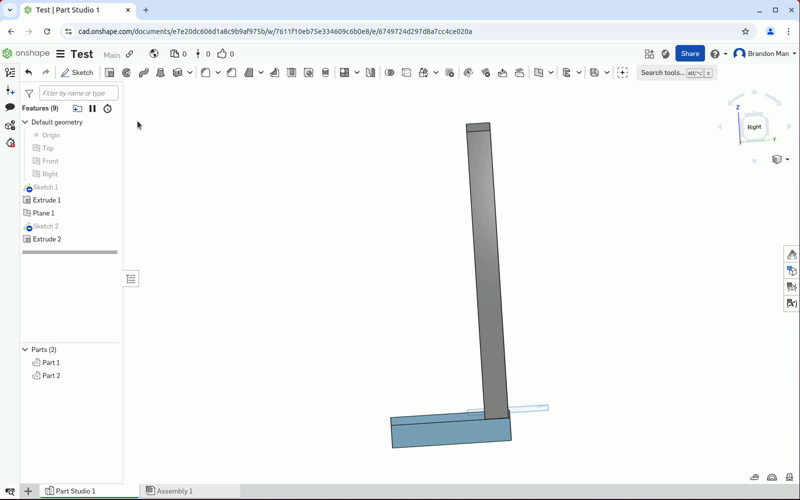
key(right, 3)
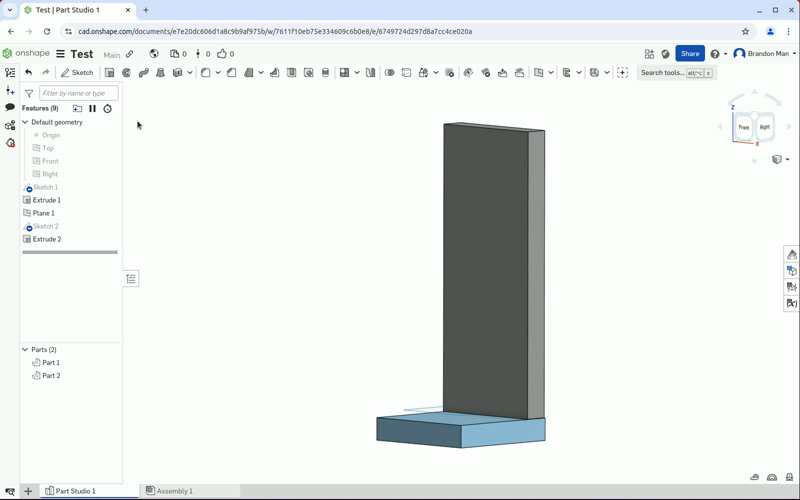
key(down, 3)
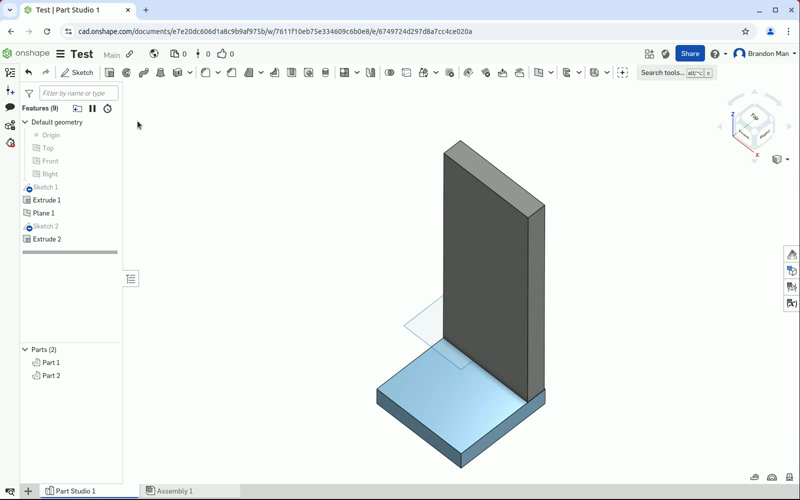
mouse_move(73, 189)
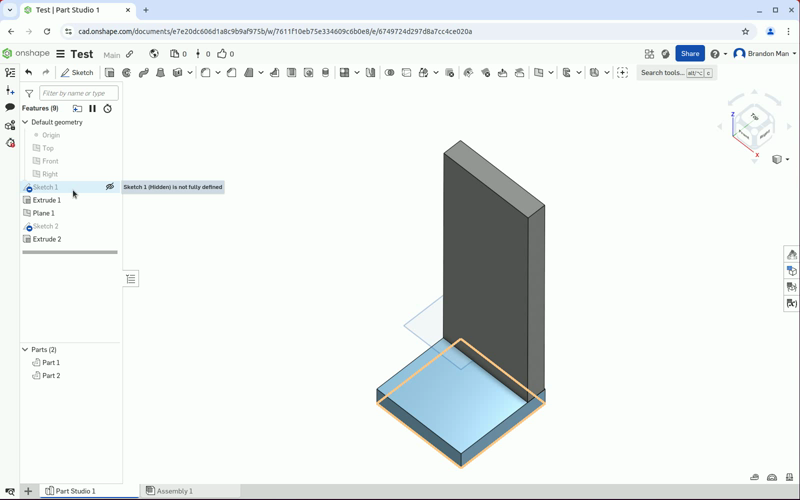
click(73, 189)